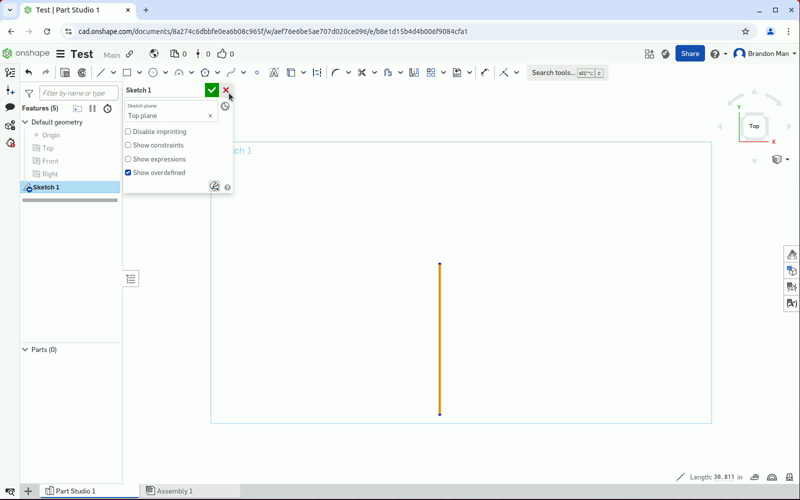
key(shift+h)
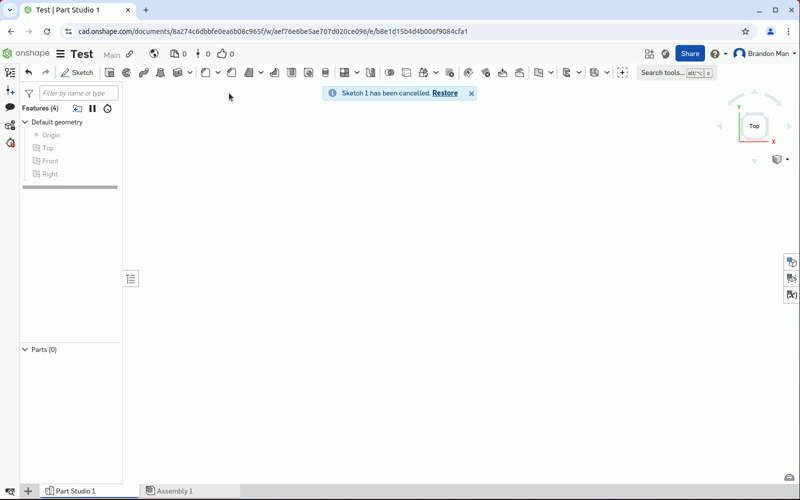
mouse_move(73, 352)
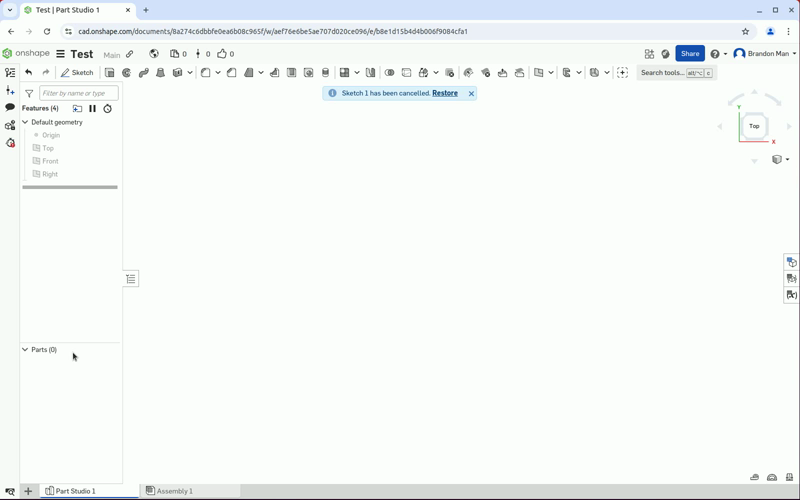
key(y)
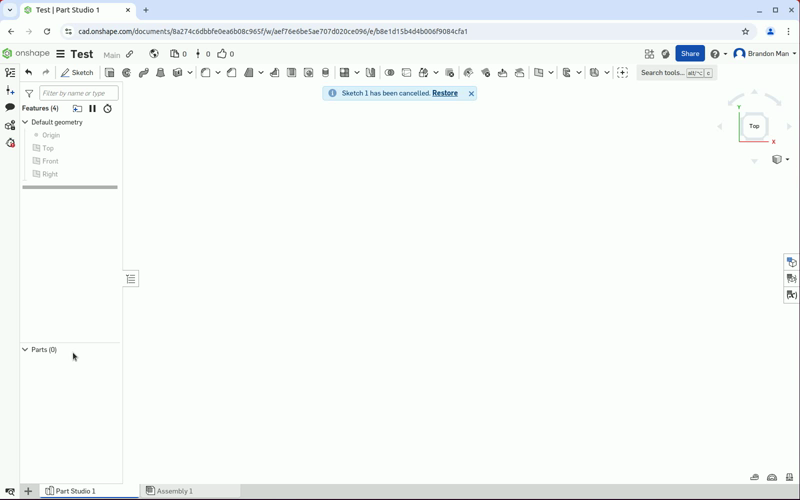
key(shift+p)
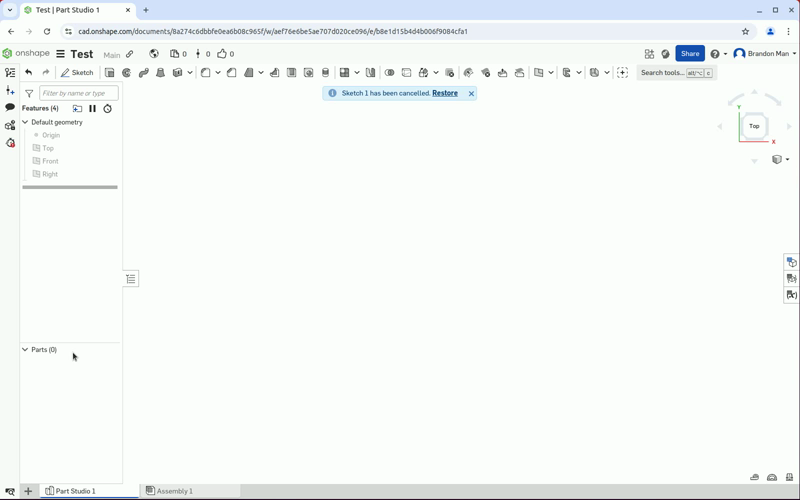
key(space)
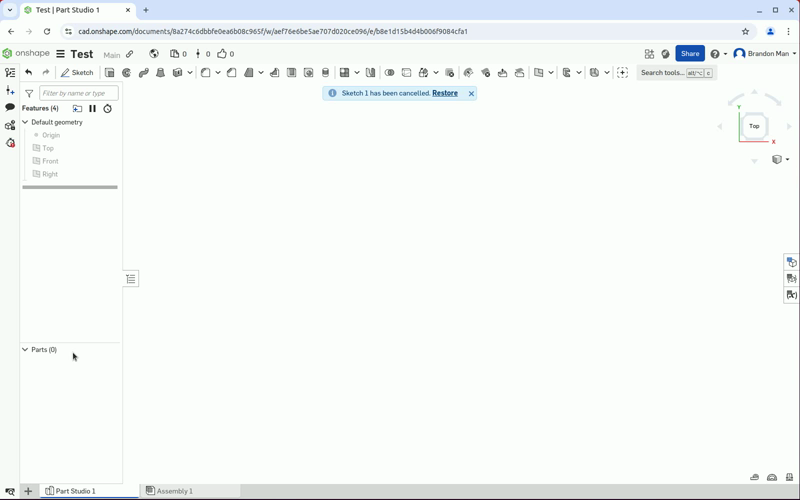
key_down(shift)
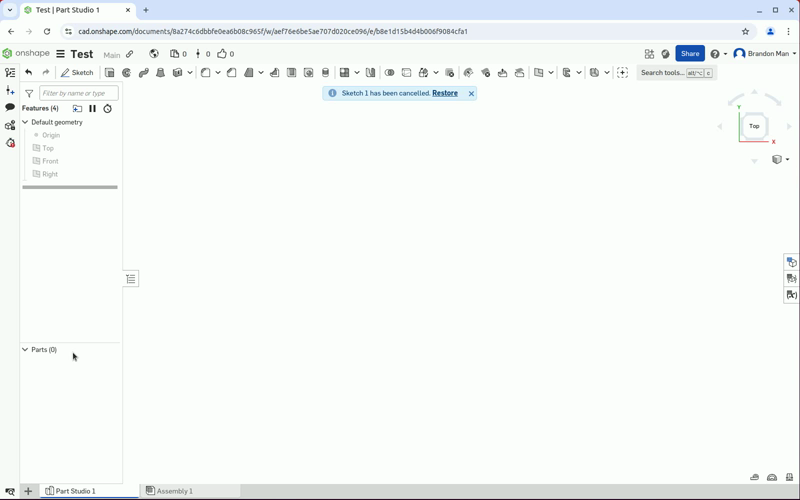
key(up)
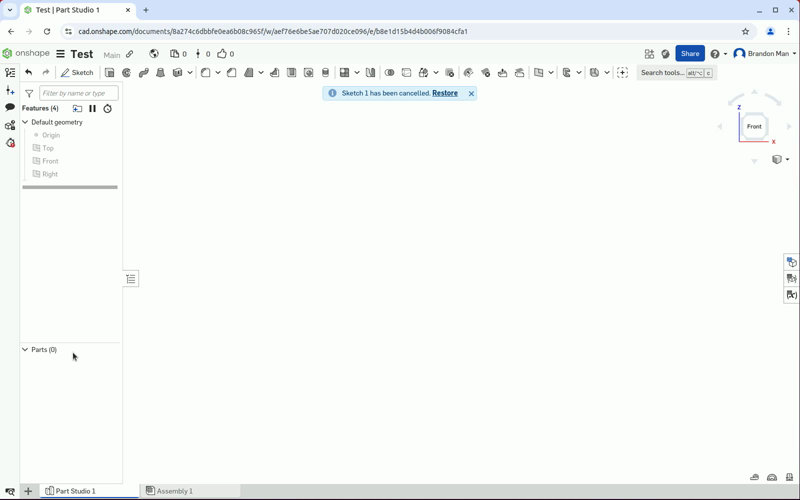
key_up(shift)
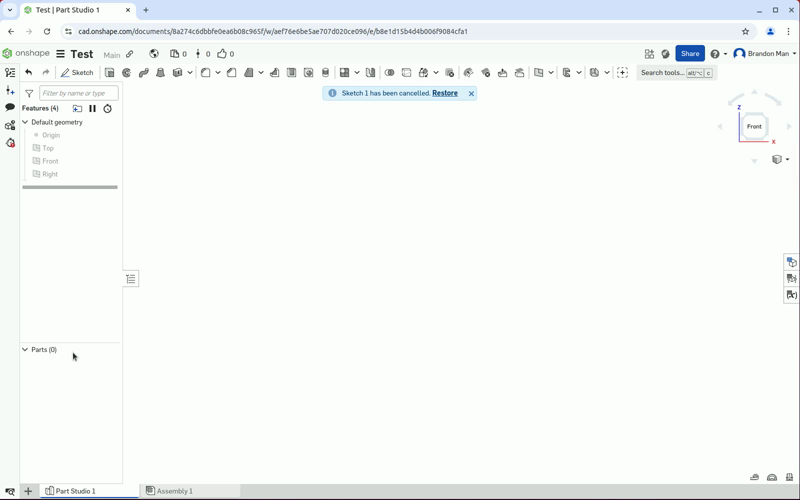
mouse_move(73, 352)
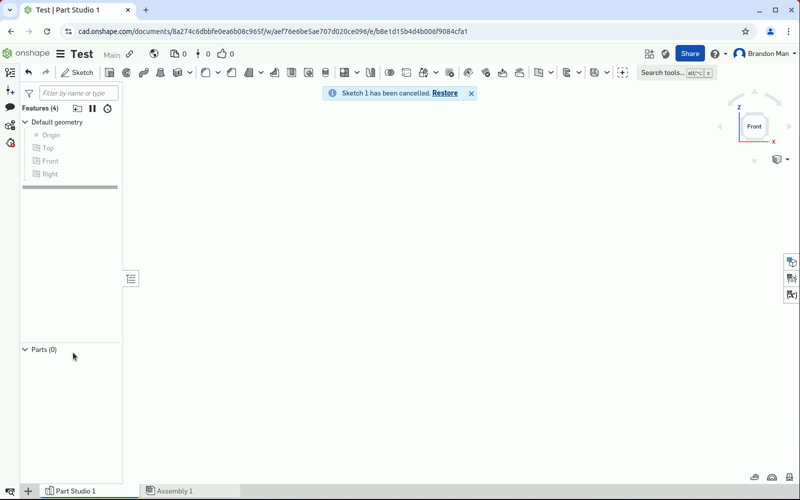
key(shift+y)
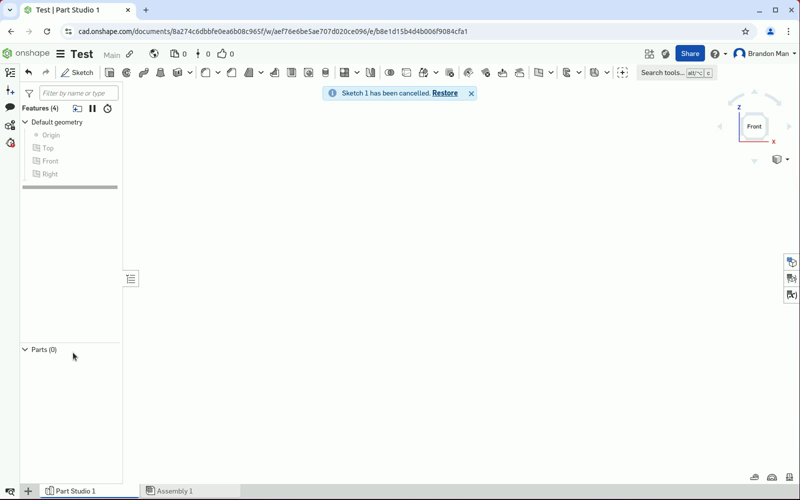
key(shift+s)
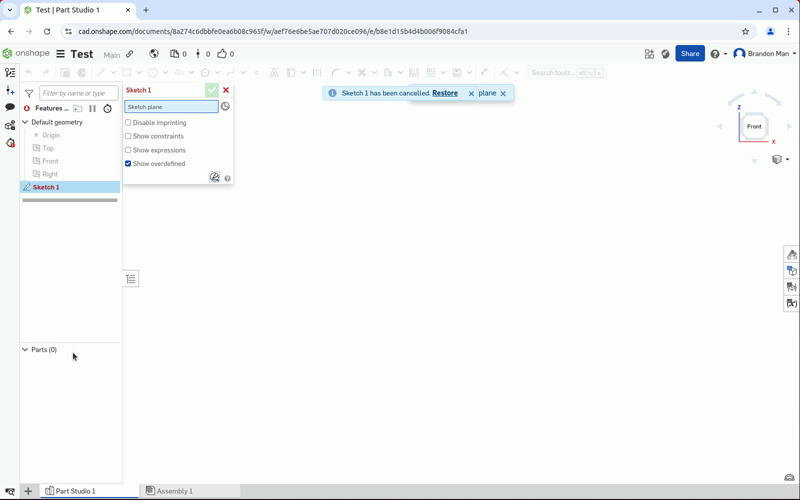
mouse_move(73, 163)
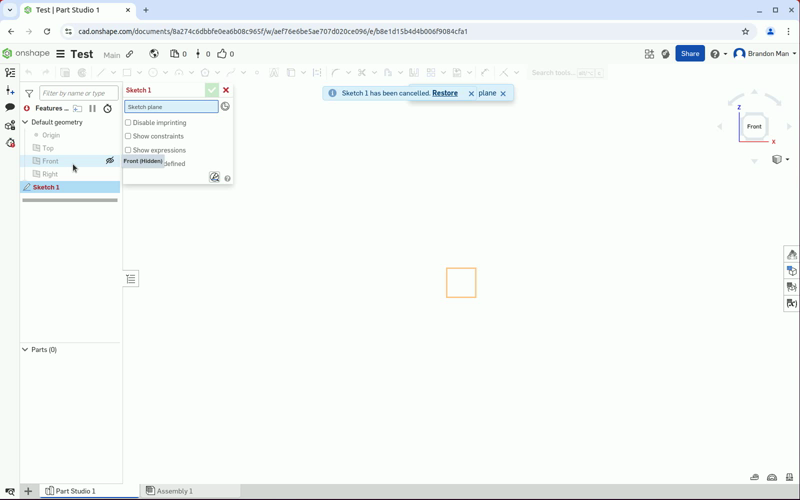
click(73, 163)
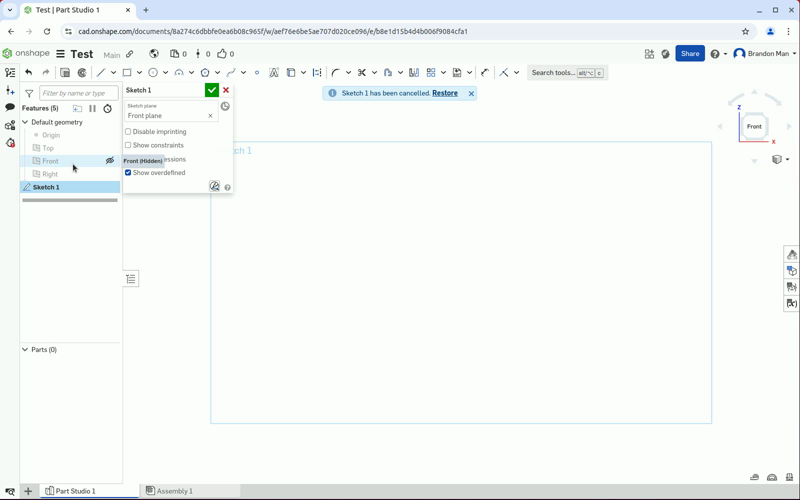
mouse_move(73, 352)
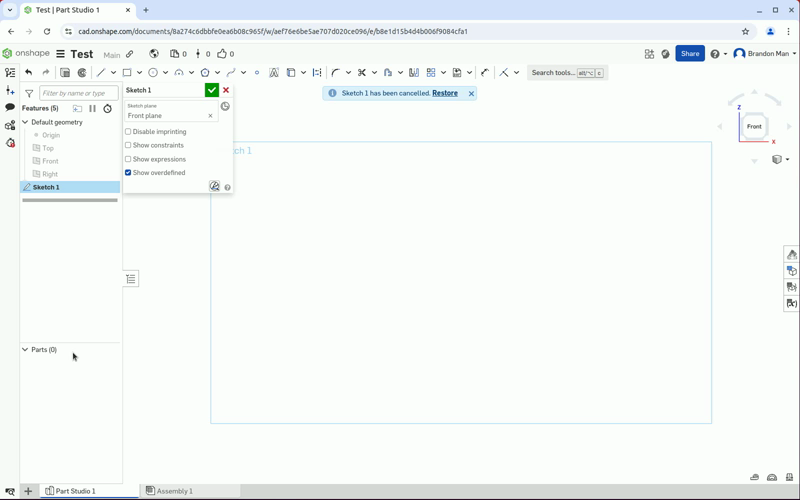
key(y)
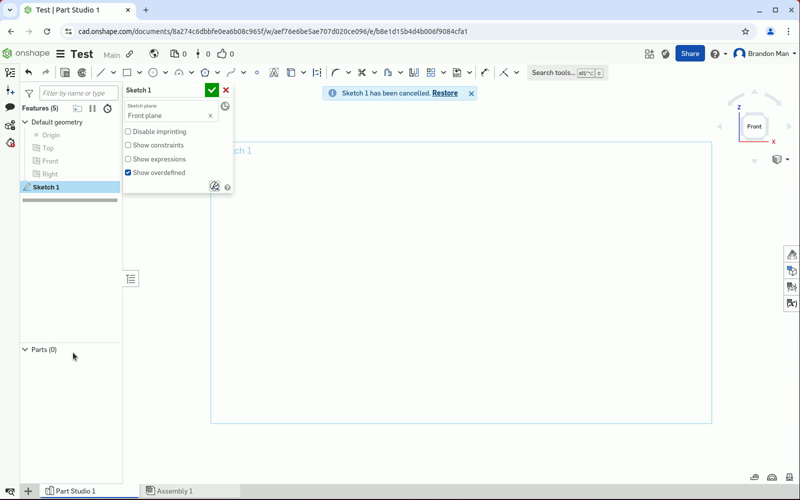
key(c)
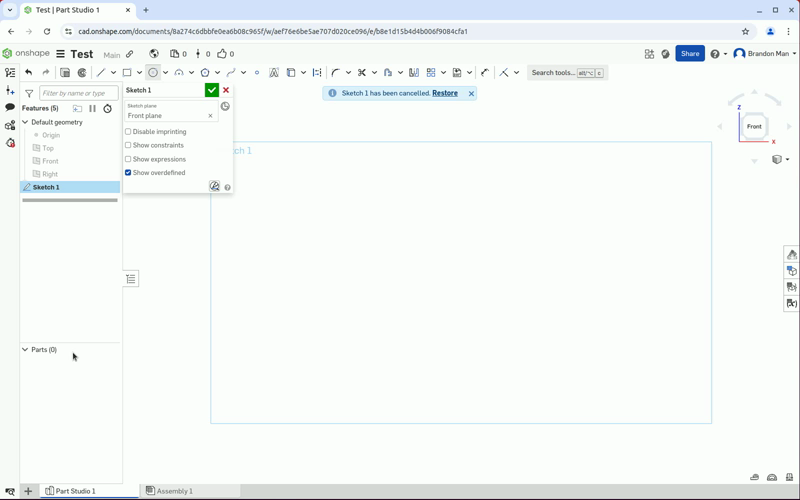
key_down(shift)
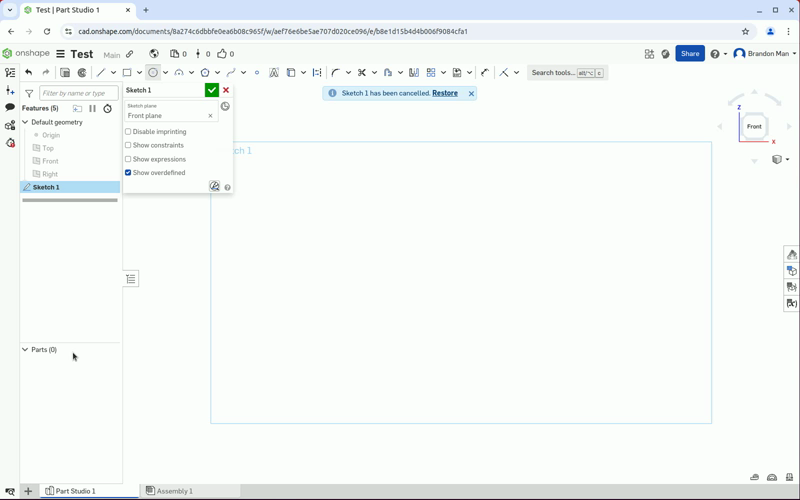
mouse_move(461, 282)
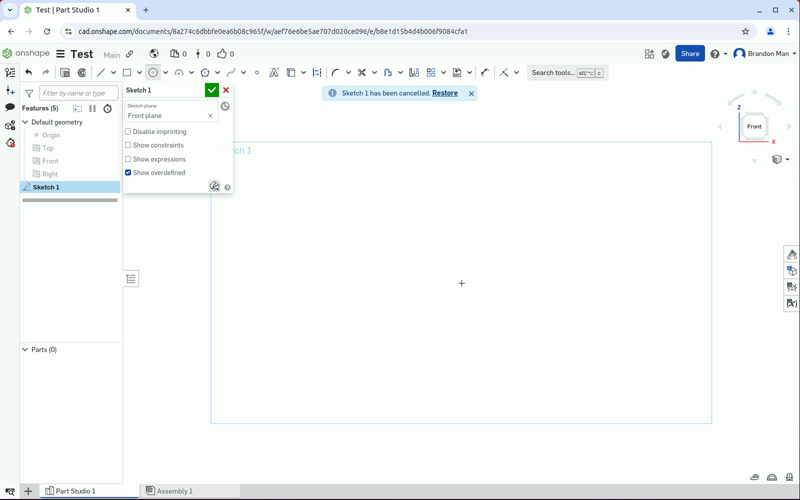
click(461, 282)
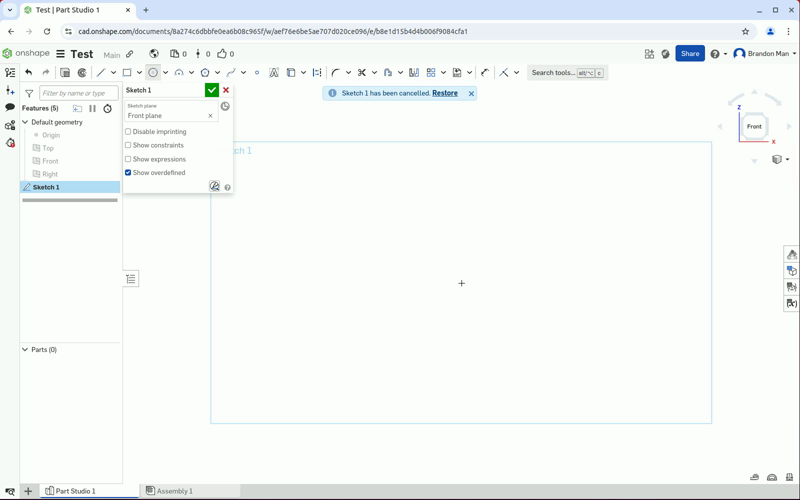
key_up(shift)
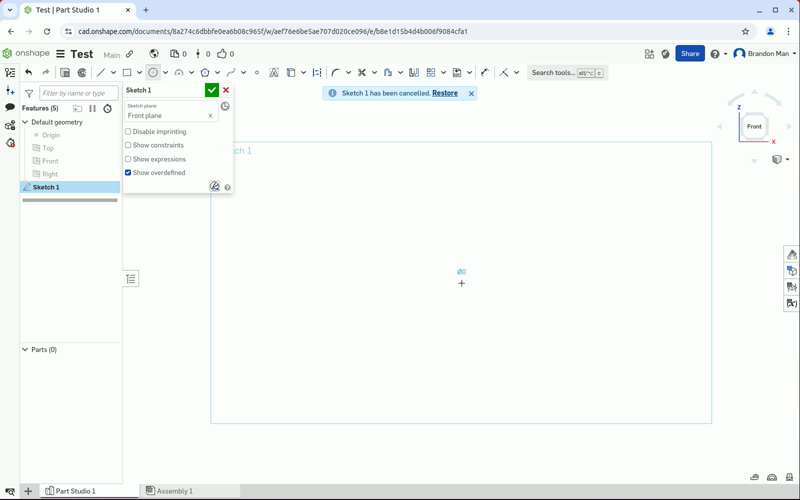
mouse_move(507, 282)
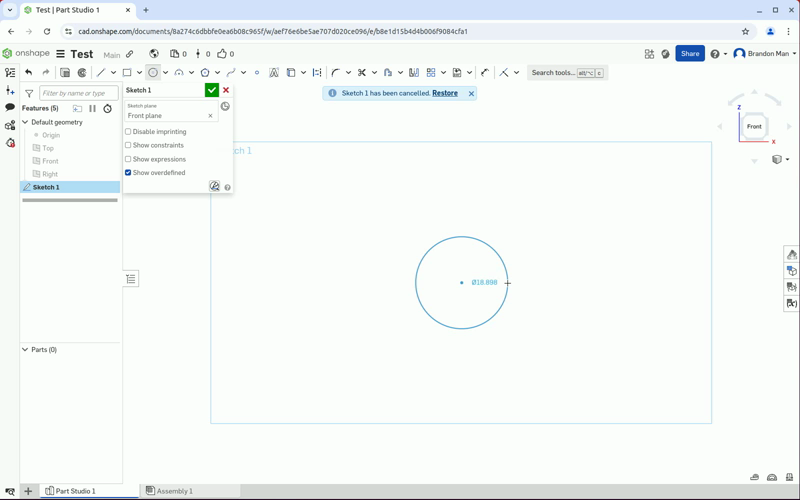
click(507, 282)
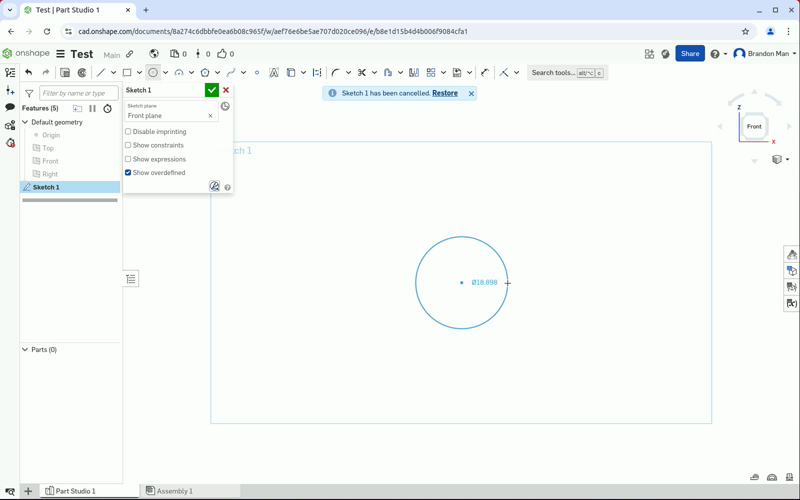
key(esc)
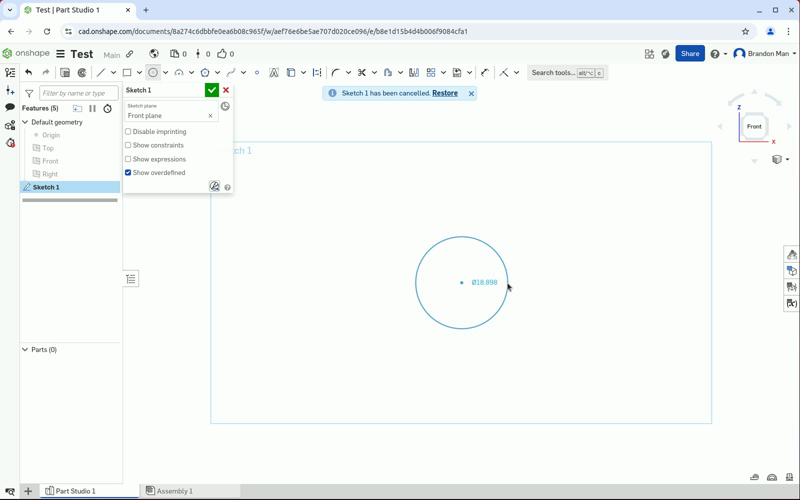
key(c)
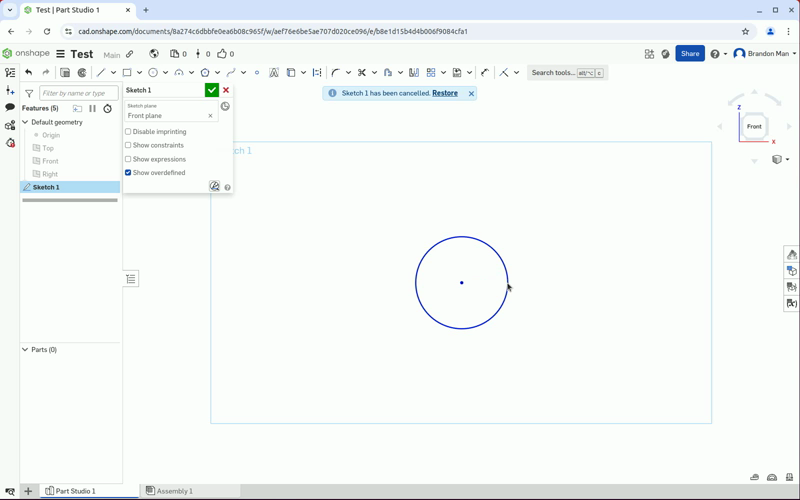
key_down(shift)
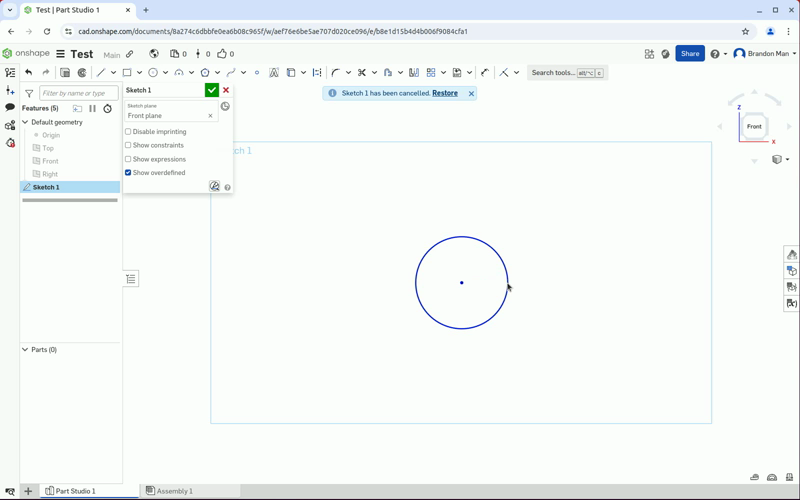
mouse_move(461, 282)
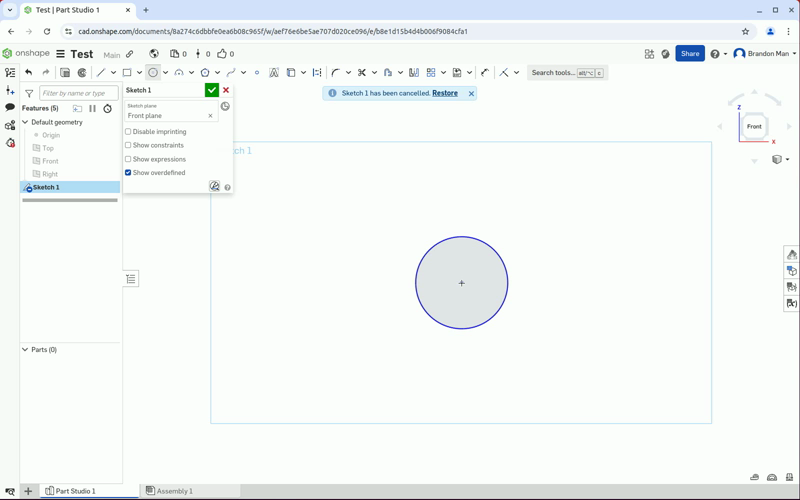
click(461, 282)
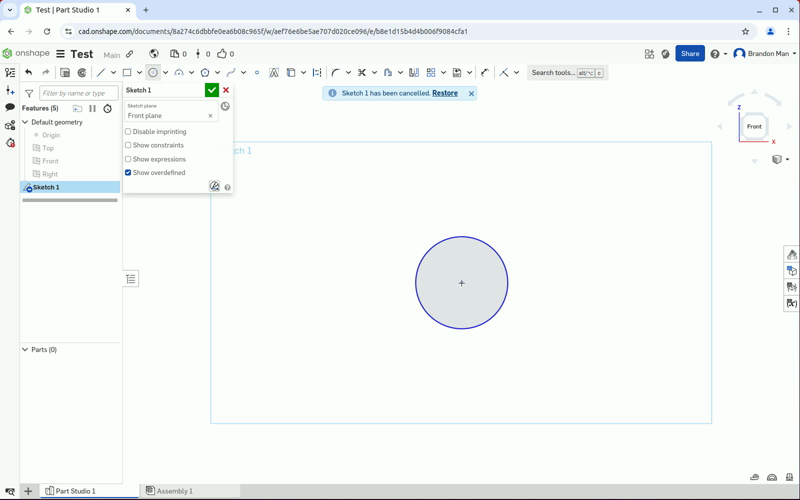
key_up(shift)
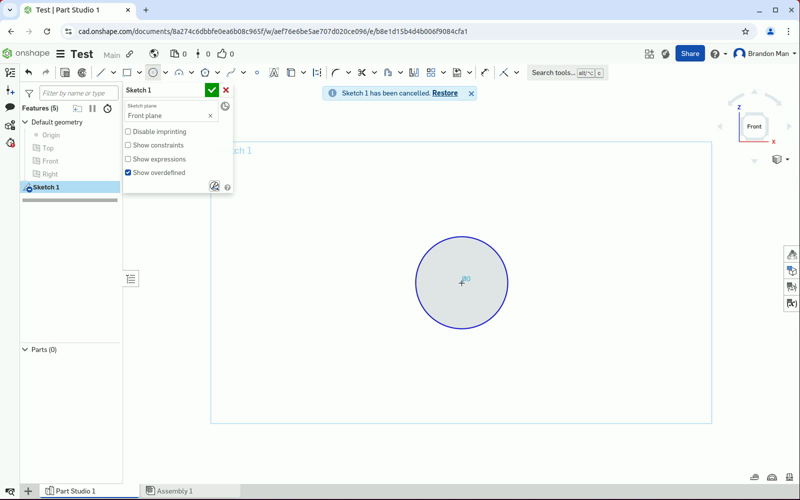
mouse_move(500, 282)
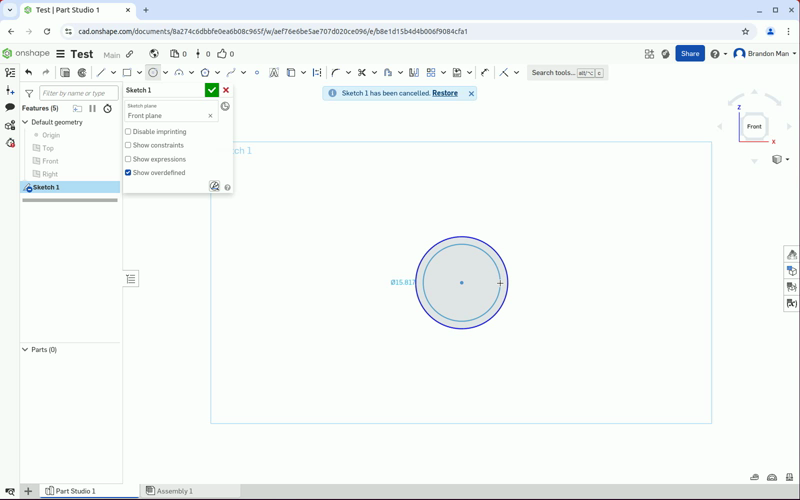
click(500, 282)
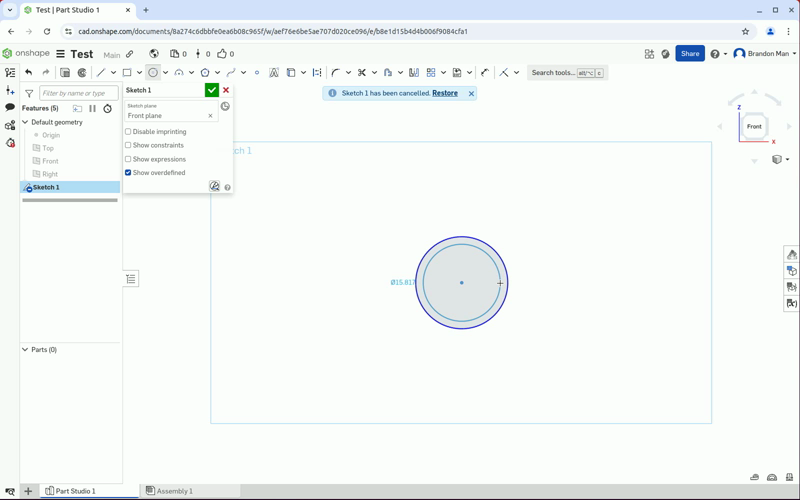
key(esc)
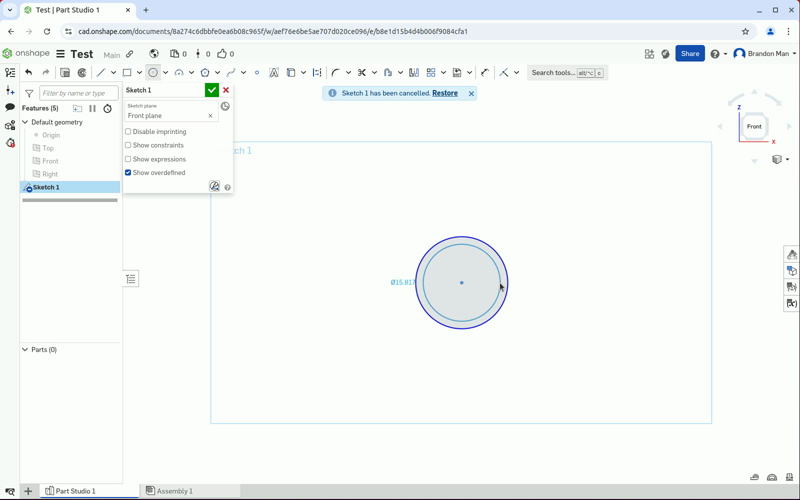
mouse_move(432, 312)
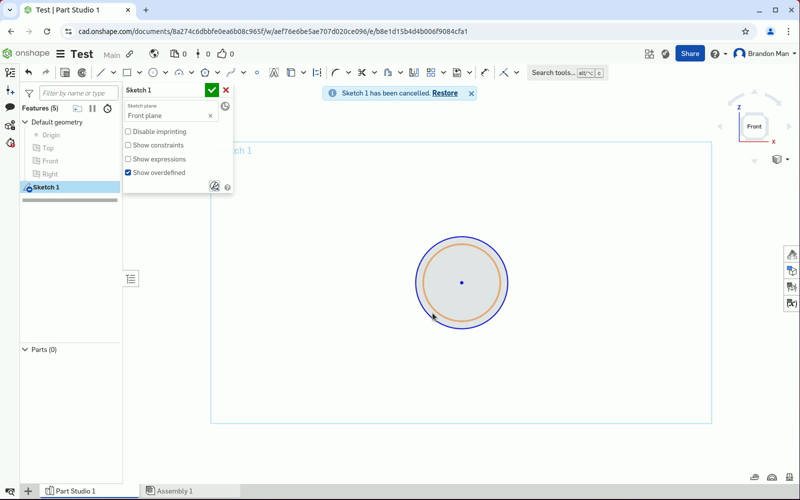
click(432, 312)
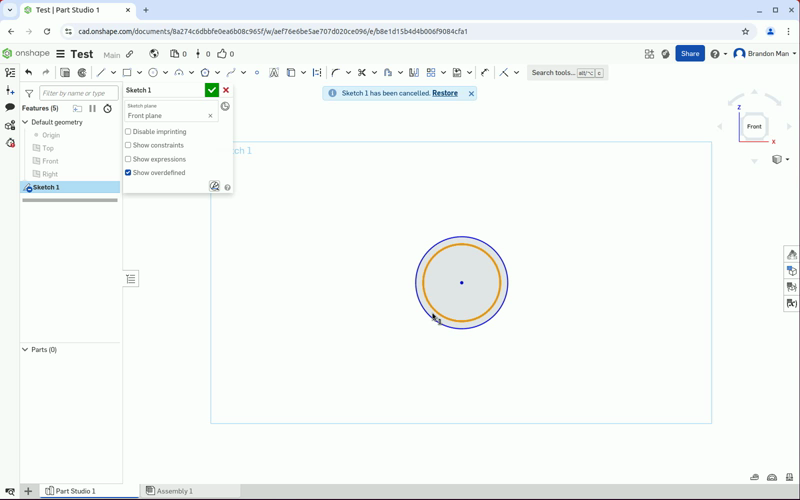
mouse_move(73, 352)
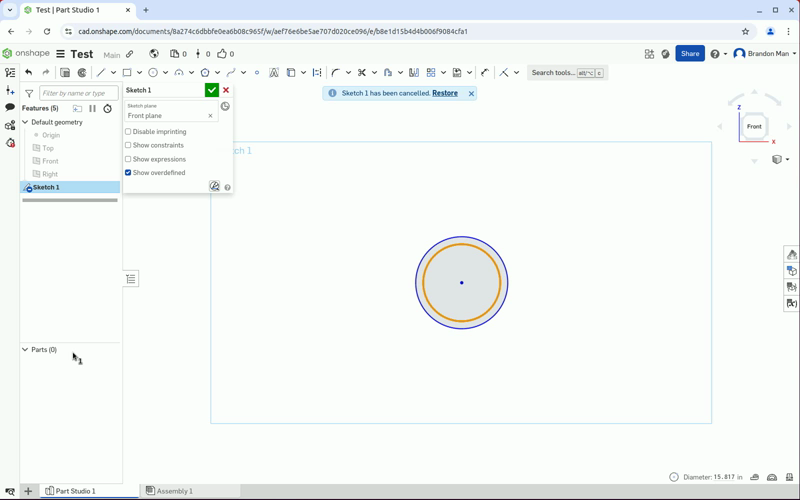
key(shift+y)
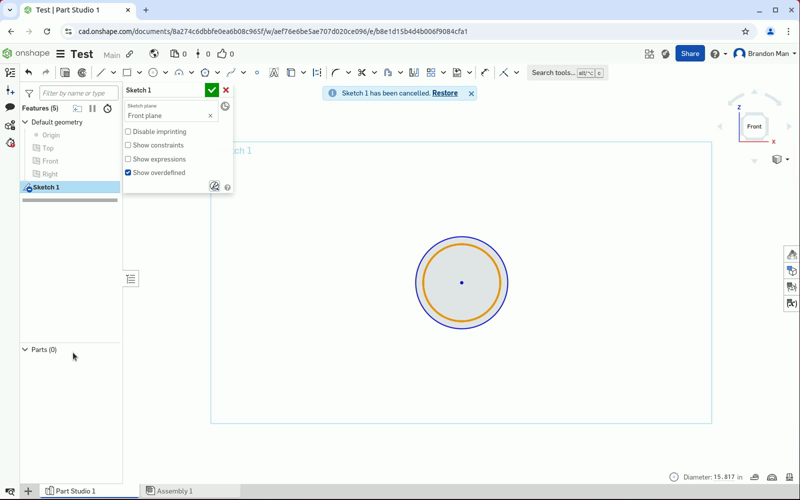
key(shift+e)
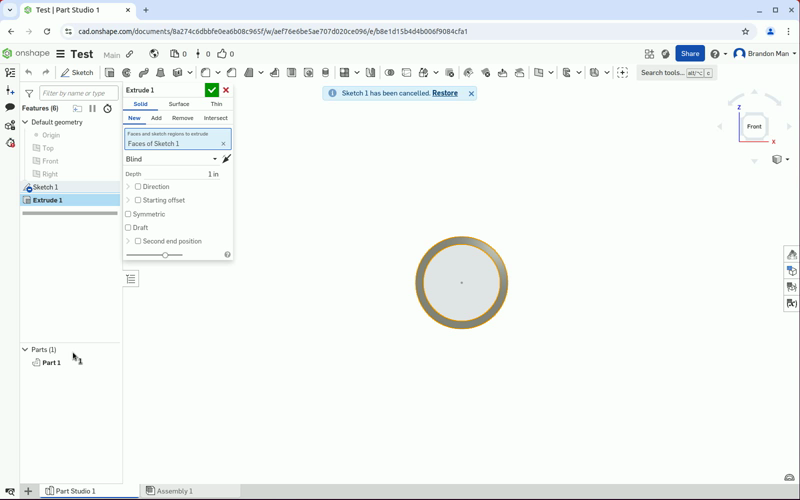
mouse_move(143, 106)
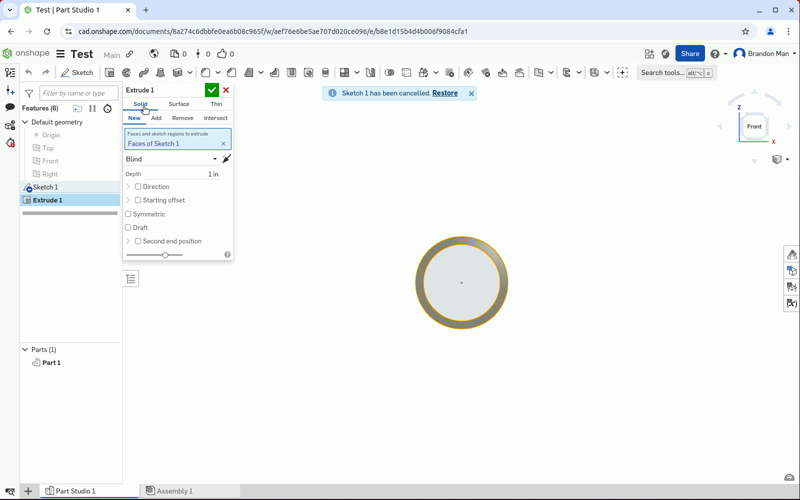
click(143, 106)
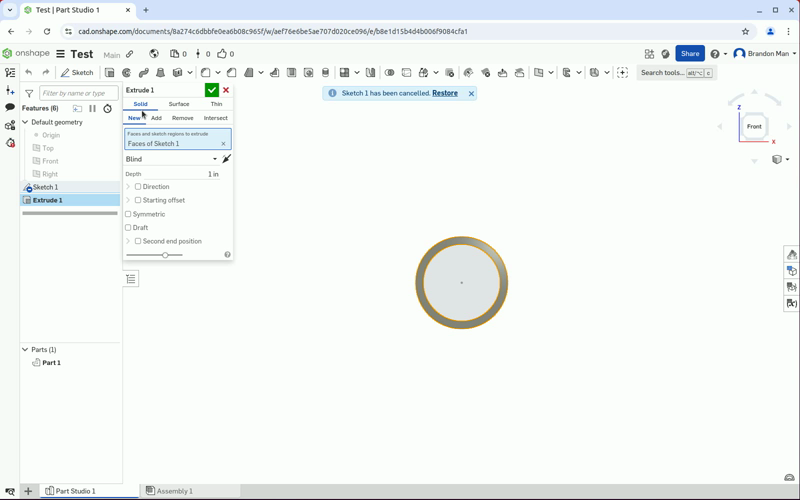
mouse_move(137, 120)
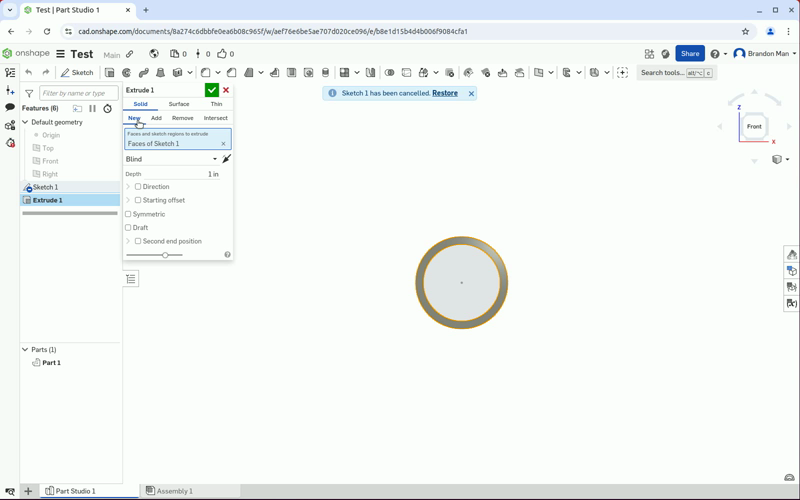
click(137, 120)
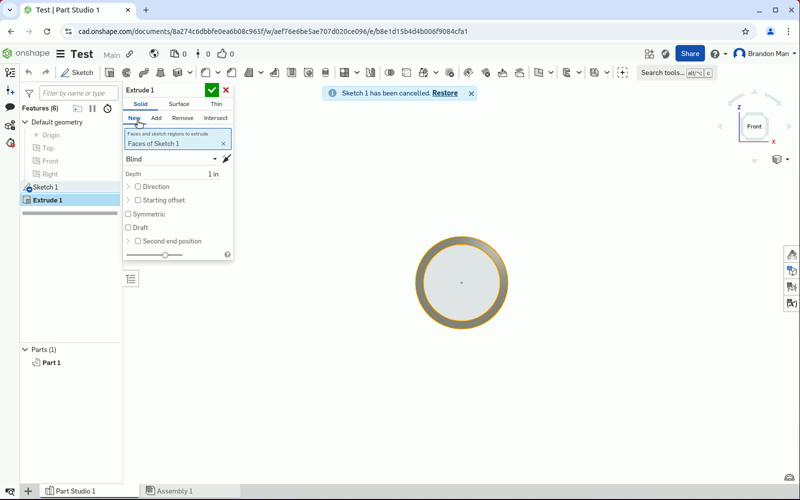
key(tab, 4)
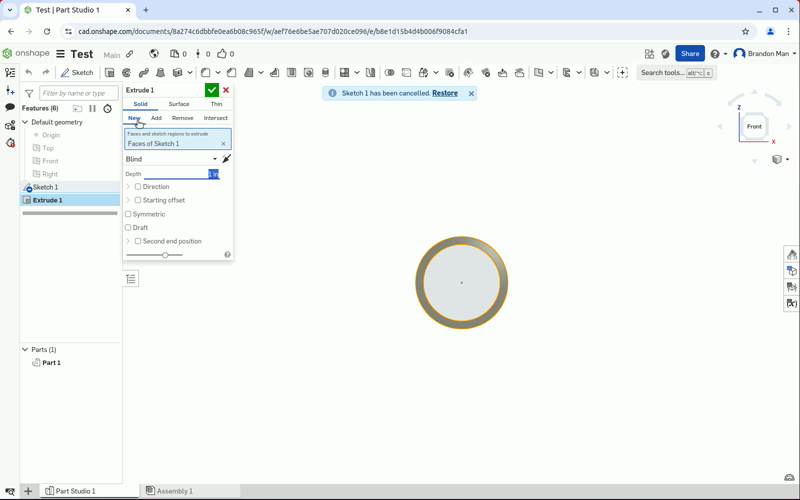
text(-23.108)
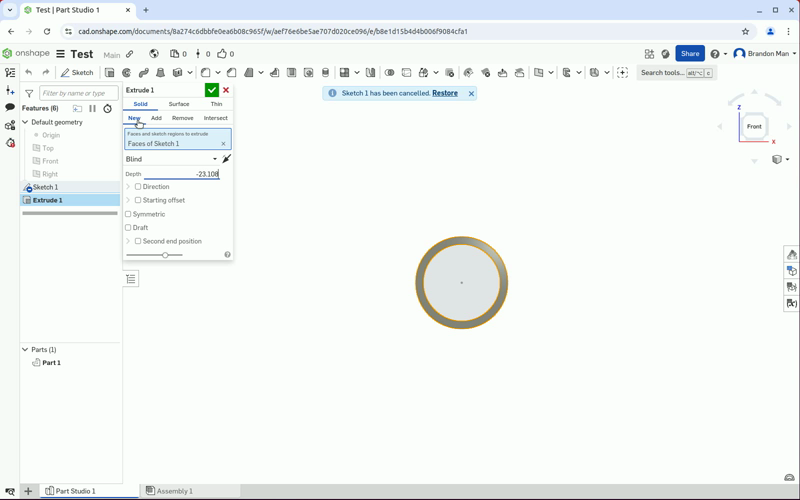
key(enter)
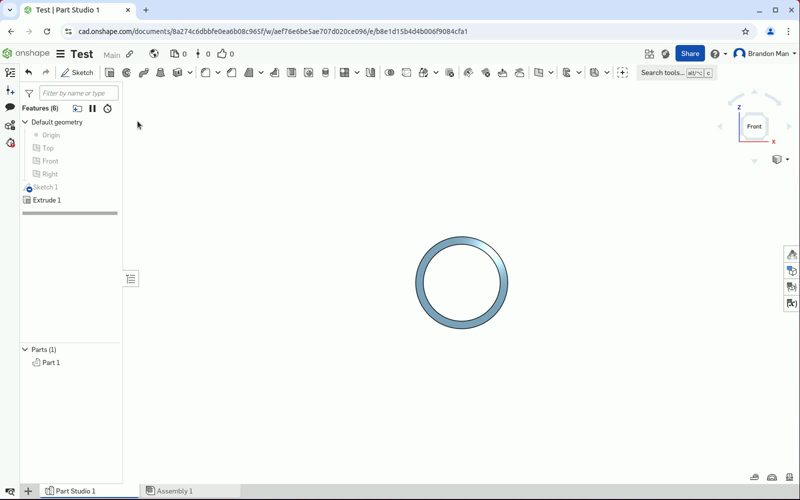
key(shift+h)
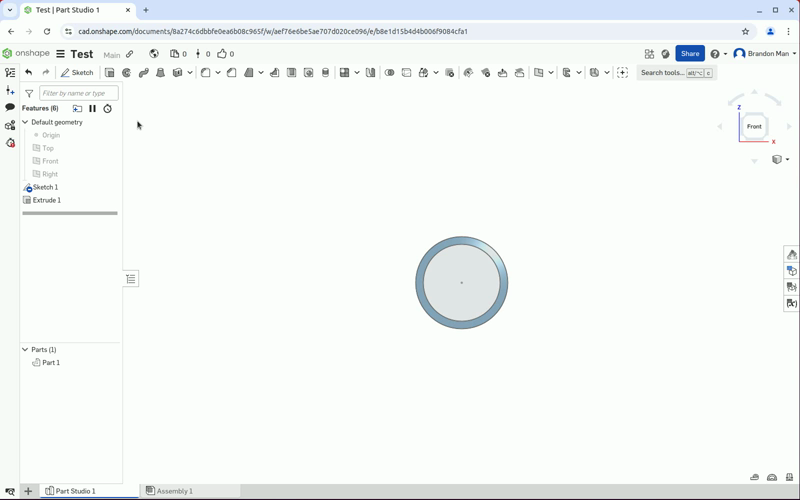
key(shift+h)
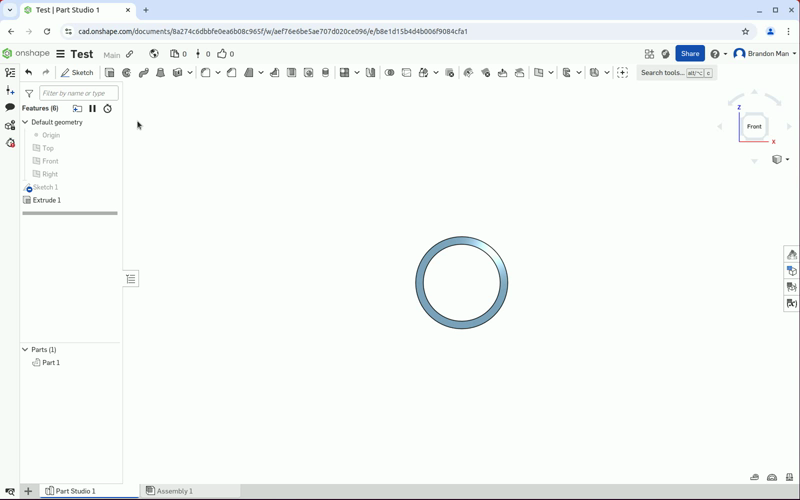
mouse_move(73, 189)
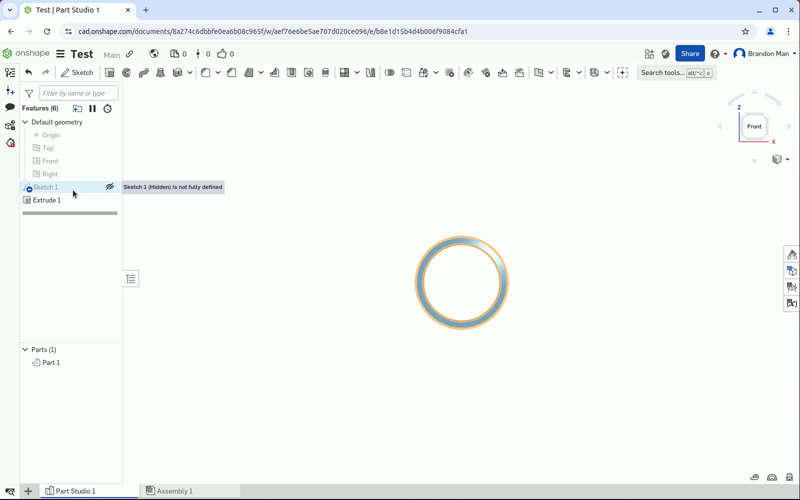
click(73, 189)
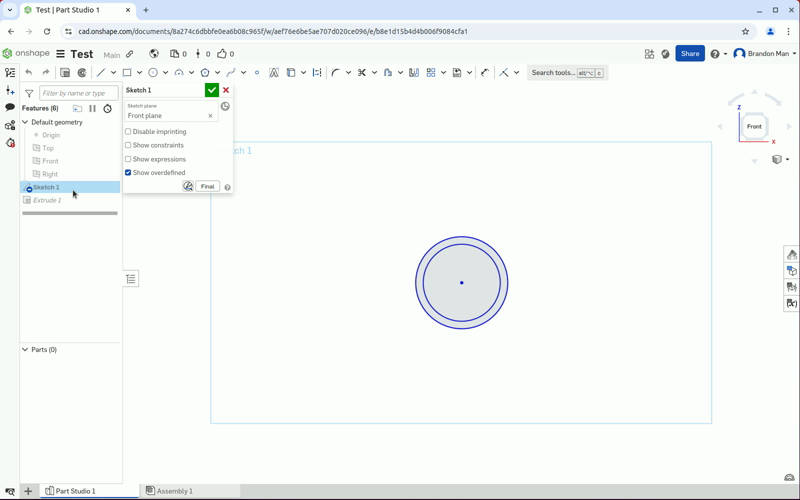
mouse_move(229, 92)
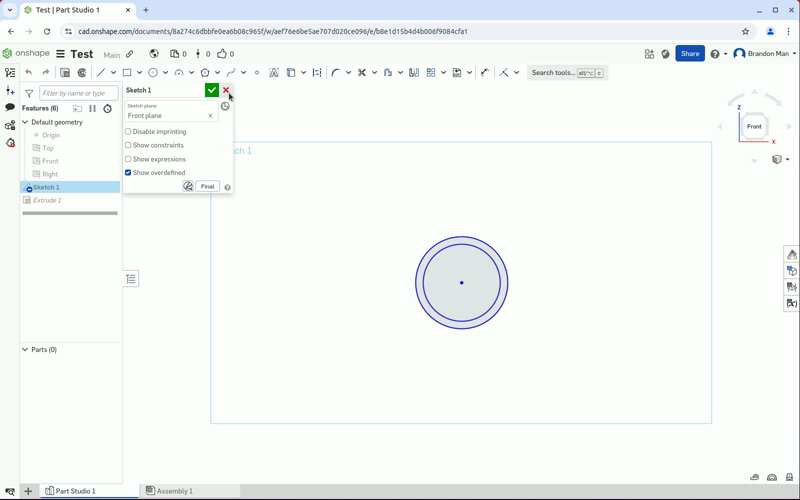
click(229, 92)
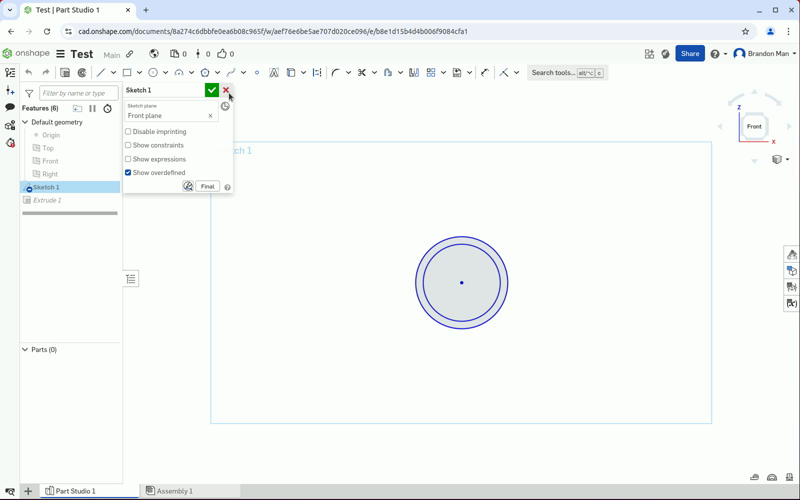
key(shift+s)
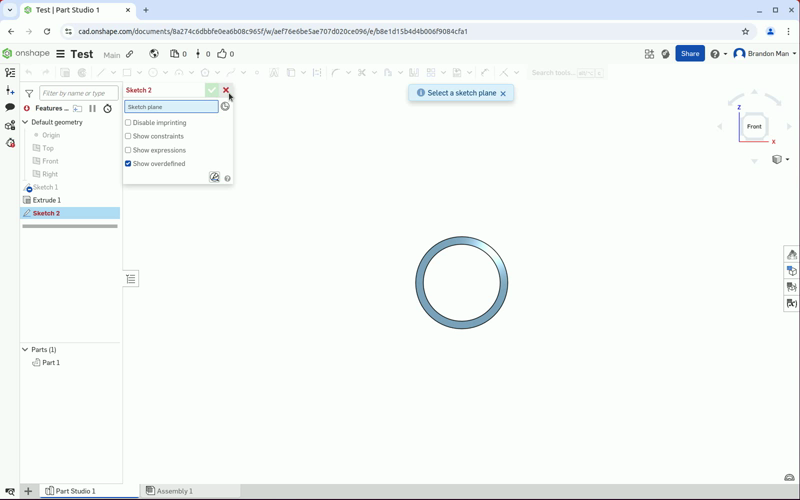
mouse_move(73, 163)
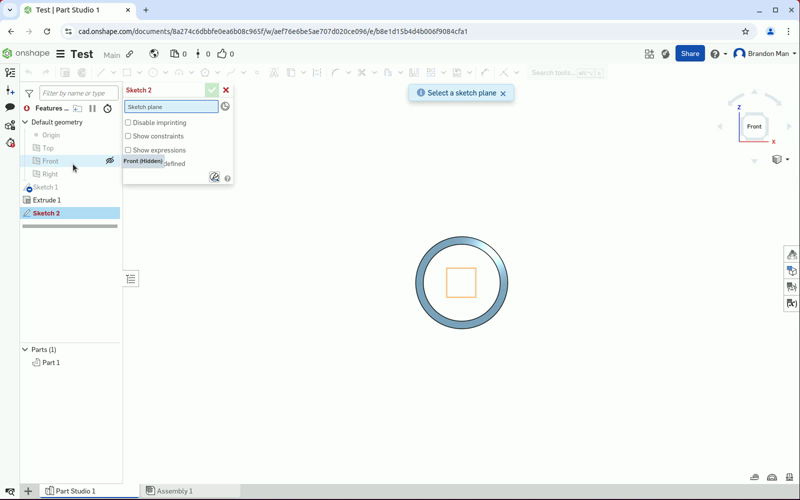
click(73, 163)
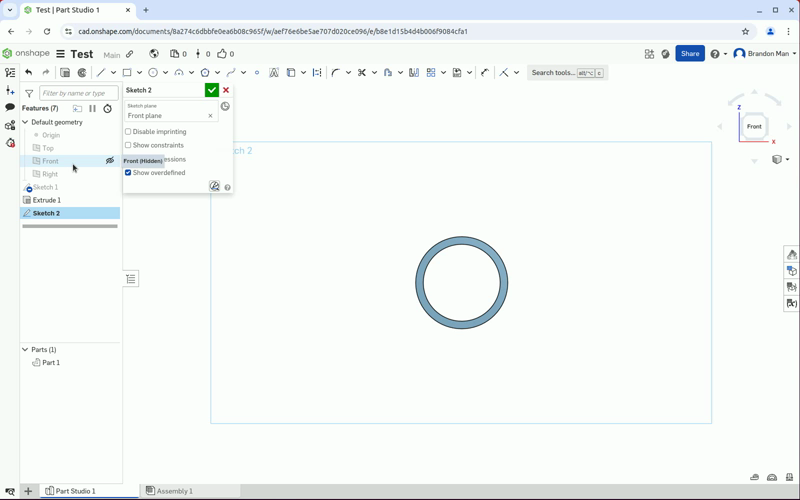
mouse_move(73, 352)
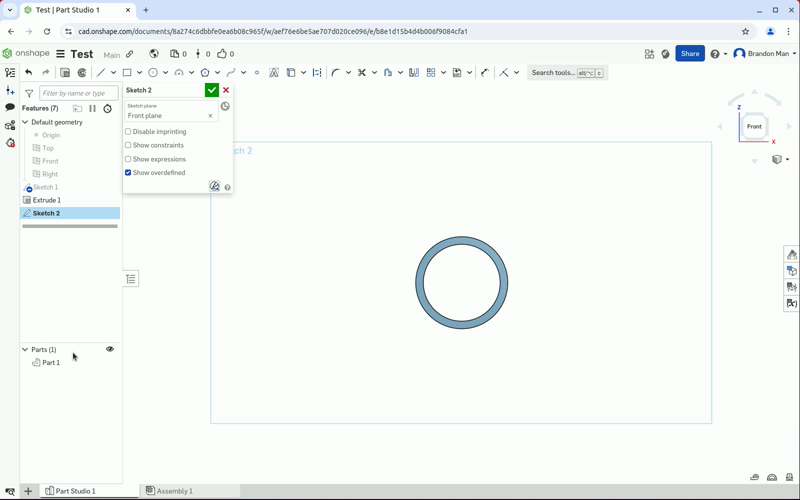
key(y)
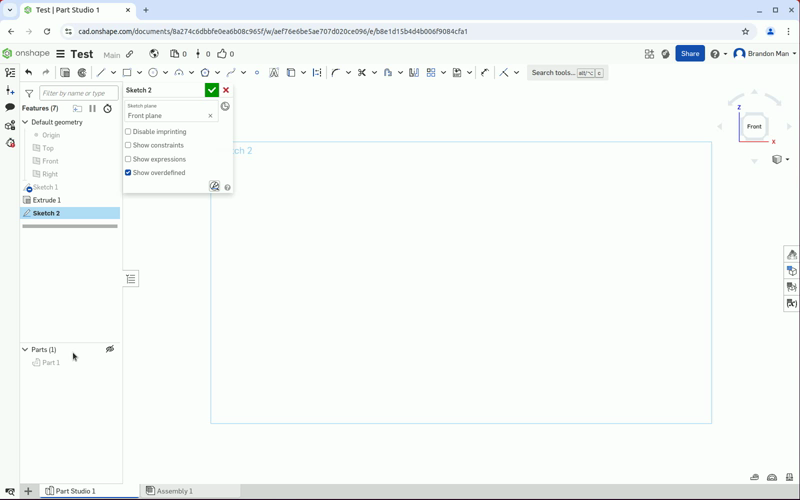
key(c)
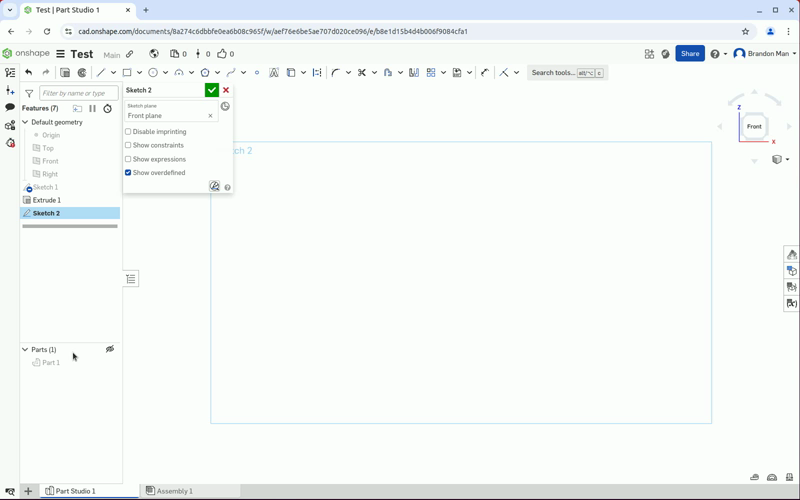
key_down(shift)
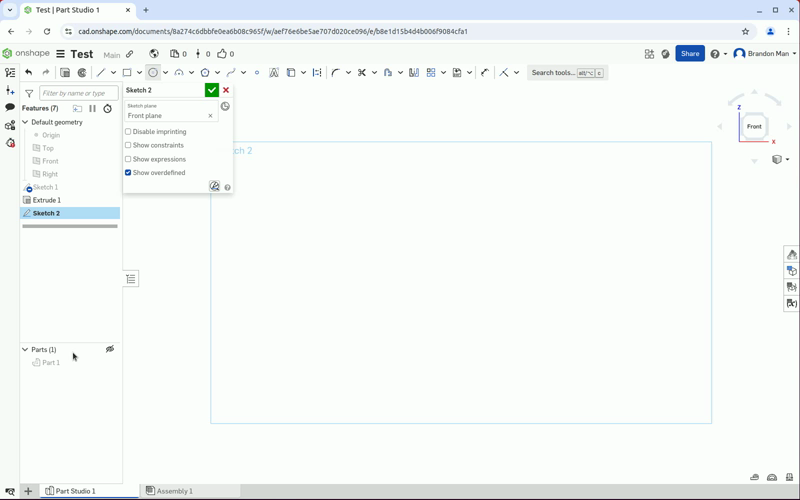
mouse_move(461, 282)
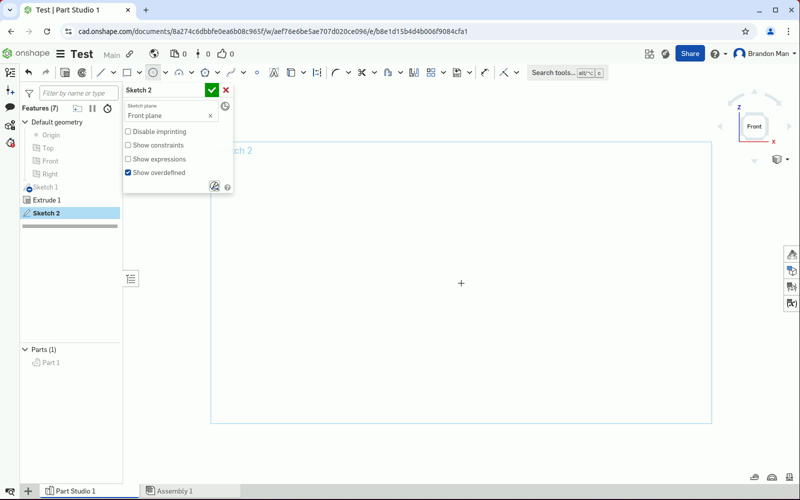
click(461, 282)
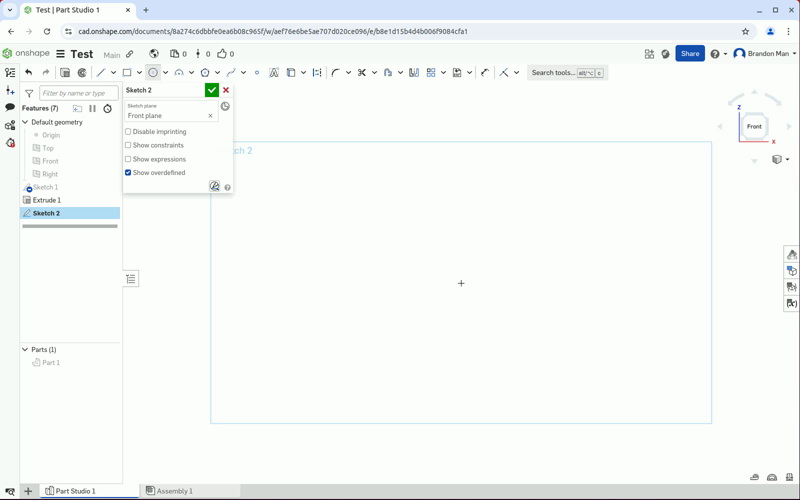
key_up(shift)
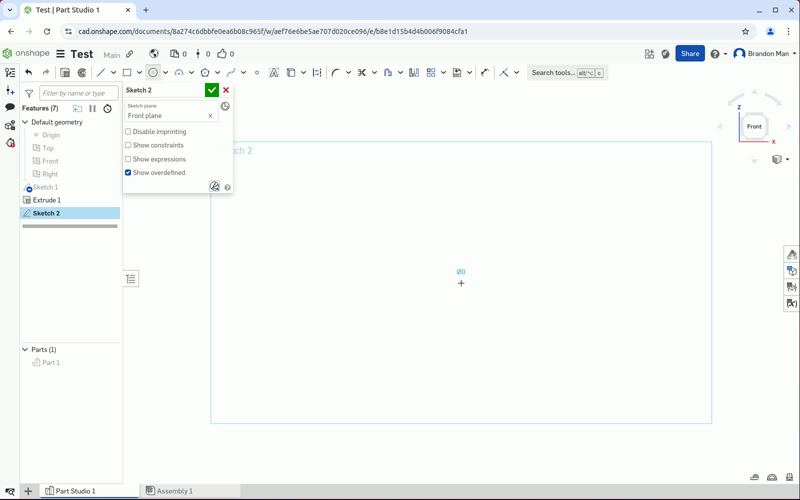
mouse_move(537, 282)
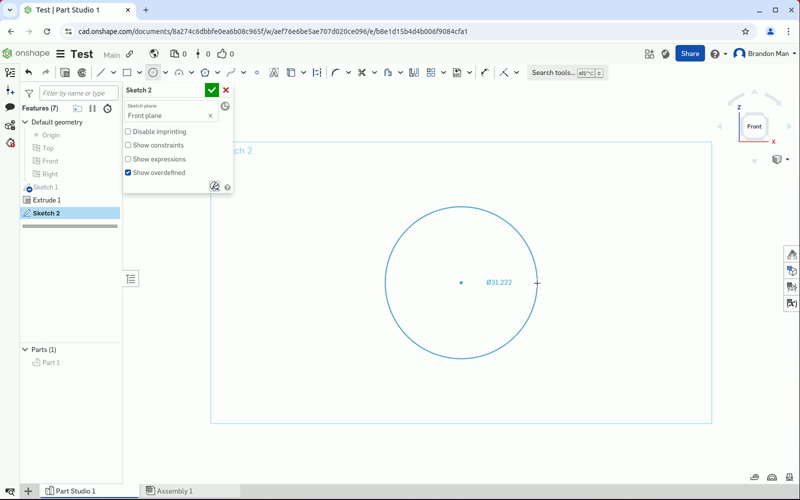
click(537, 282)
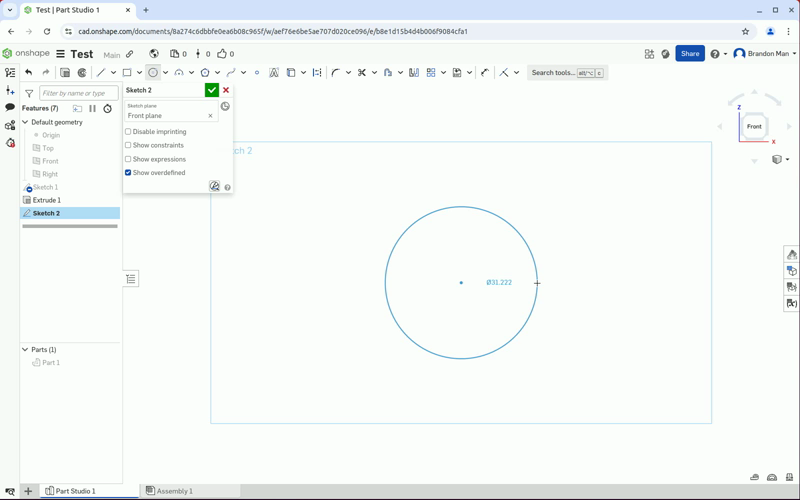
key(esc)
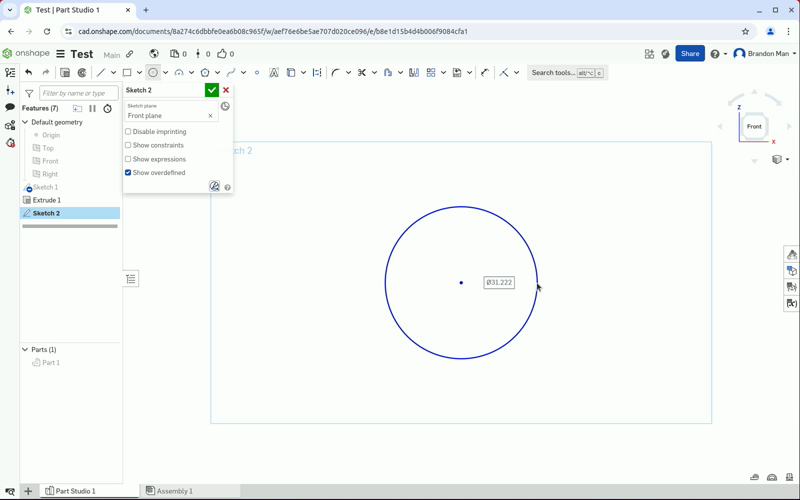
key(c)
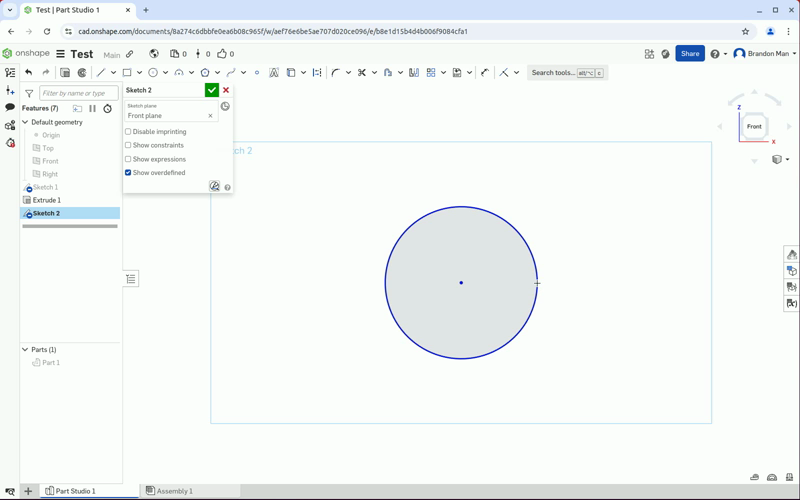
key_down(shift)
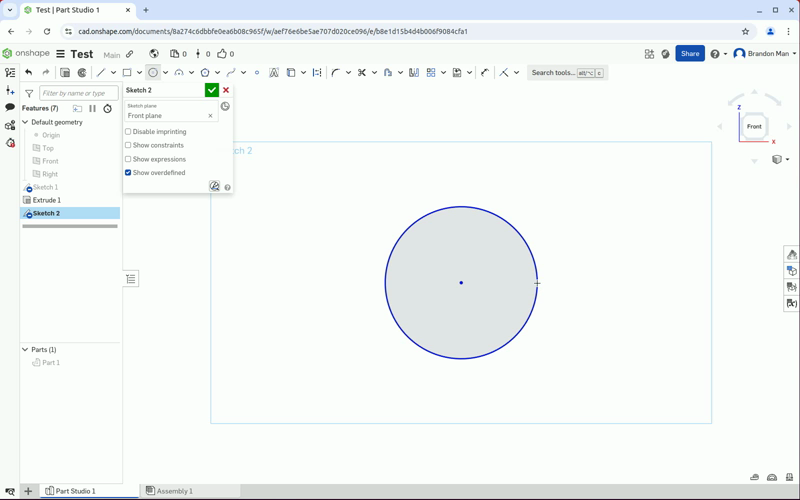
mouse_move(461, 282)
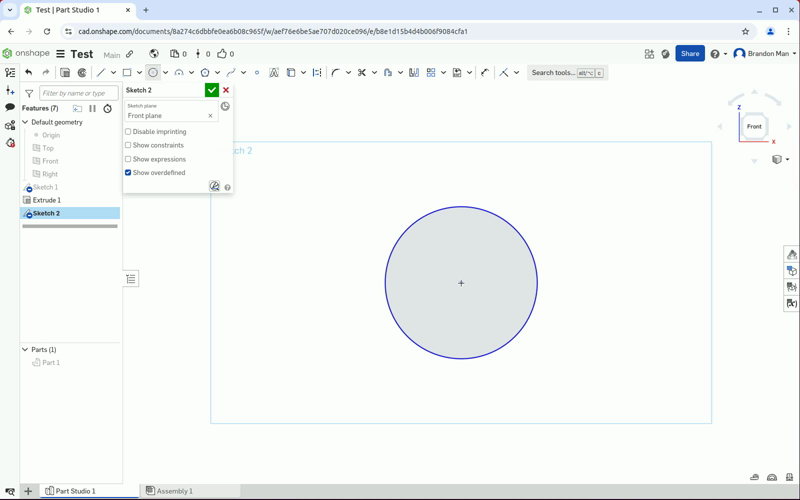
click(461, 282)
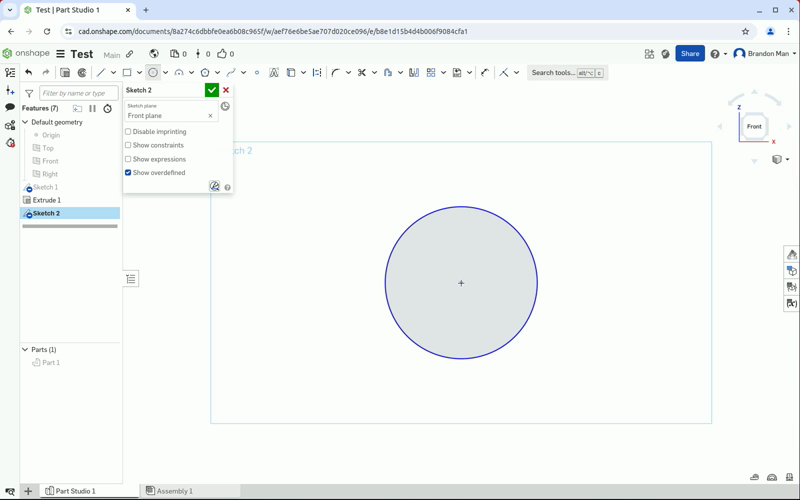
key_up(shift)
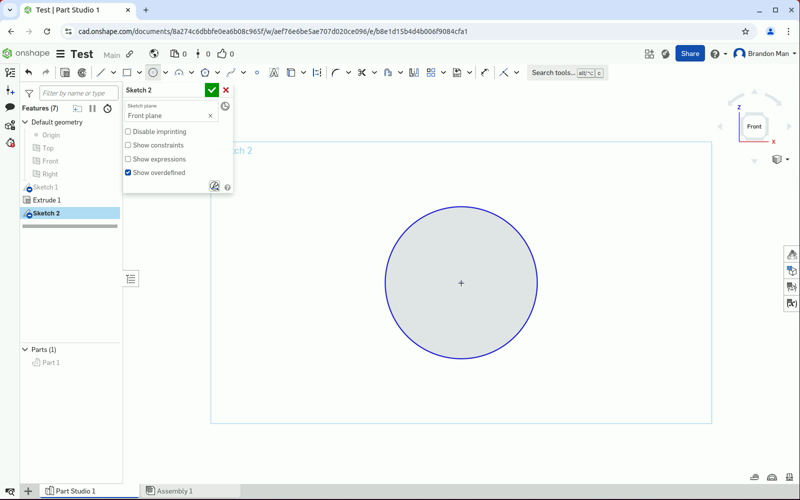
mouse_move(499, 282)
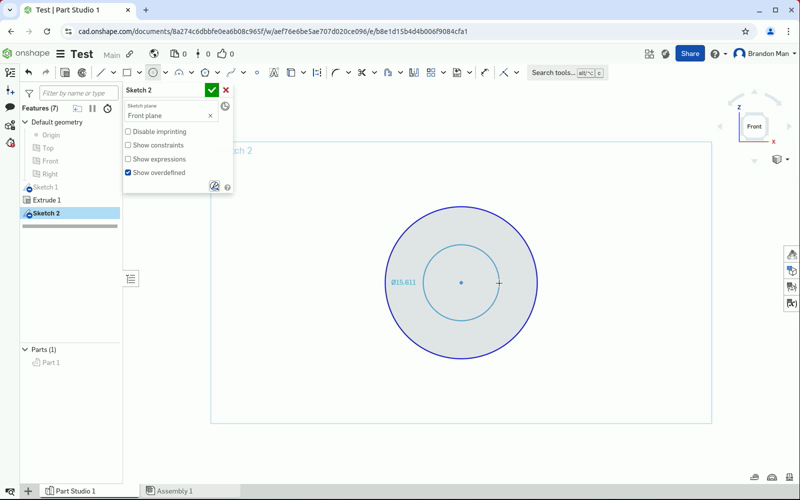
click(499, 282)
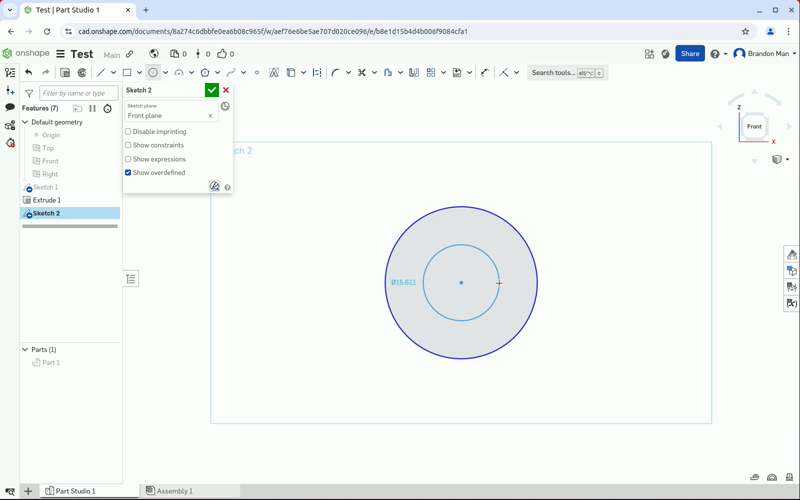
key(esc)
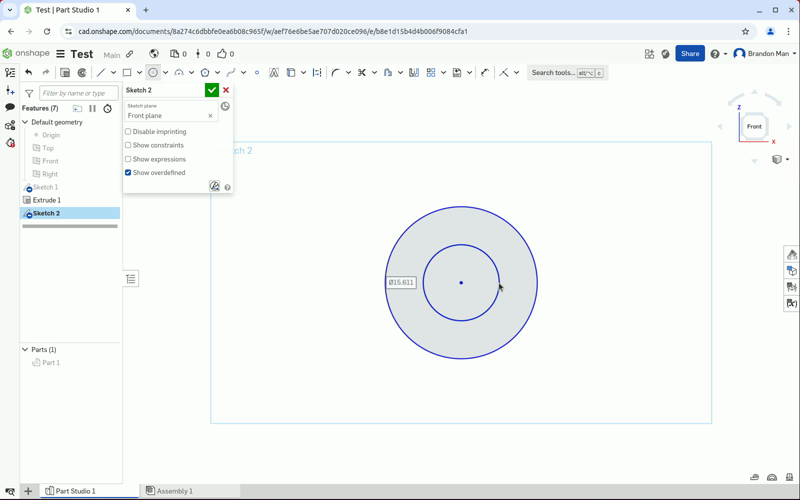
mouse_move(511, 261)
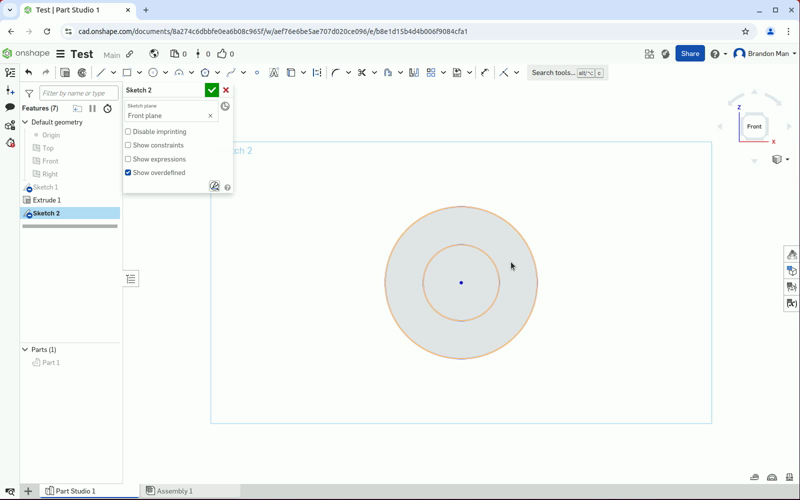
click(511, 261)
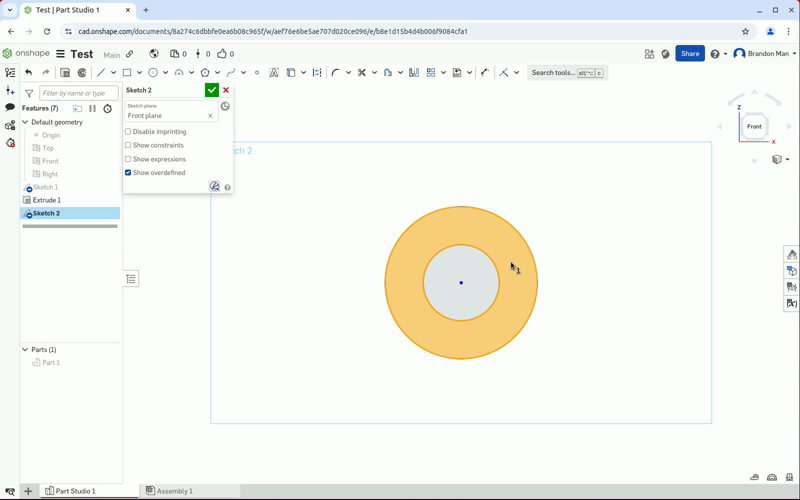
mouse_move(73, 352)
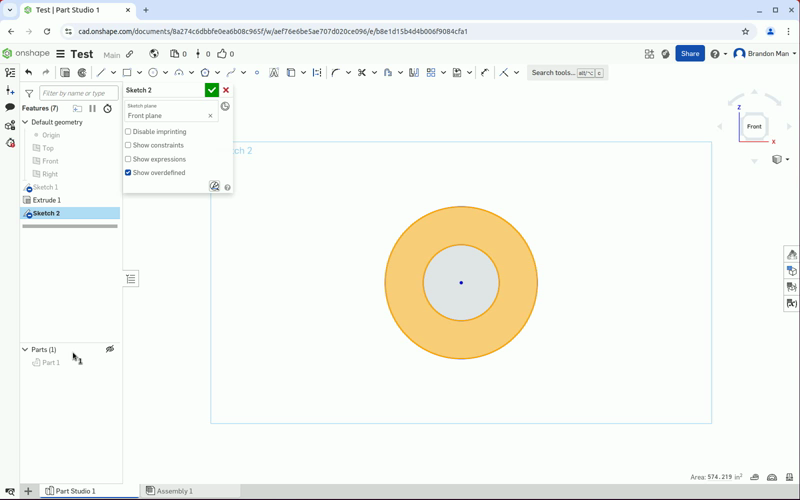
key(shift+y)
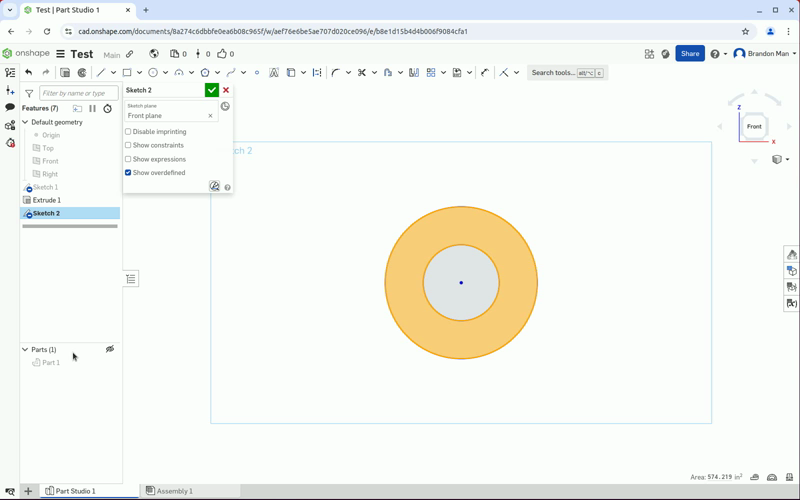
key(shift+e)
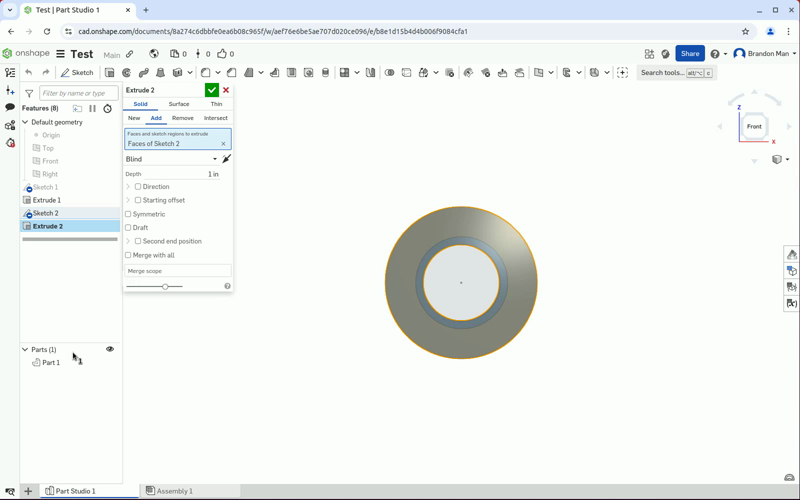
mouse_move(143, 106)
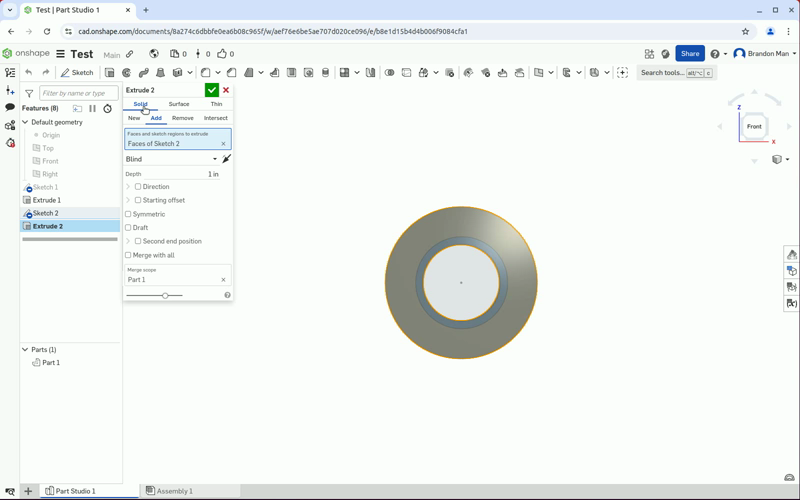
click(143, 106)
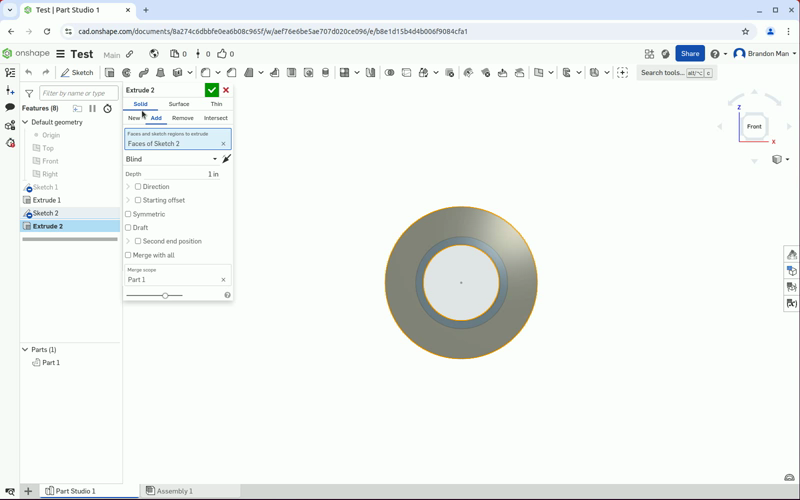
mouse_move(137, 120)
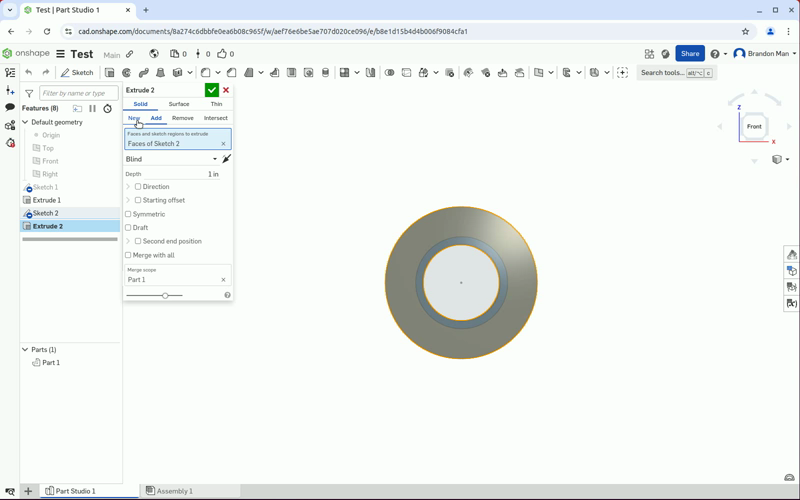
click(137, 120)
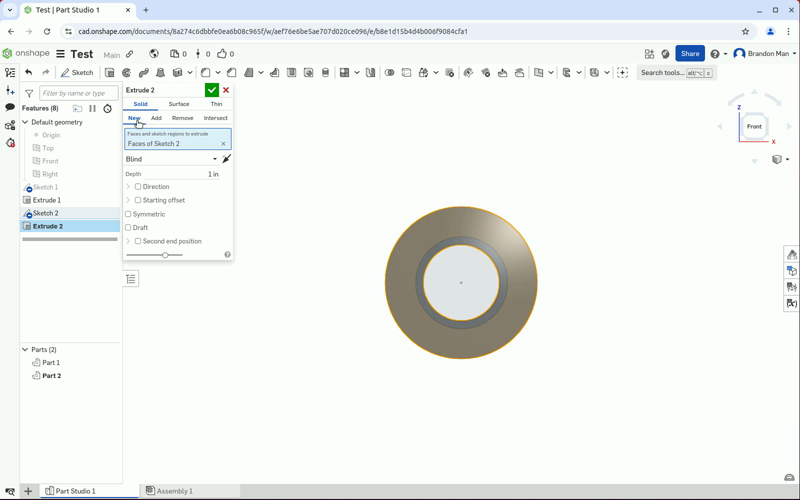
key(tab, 4)
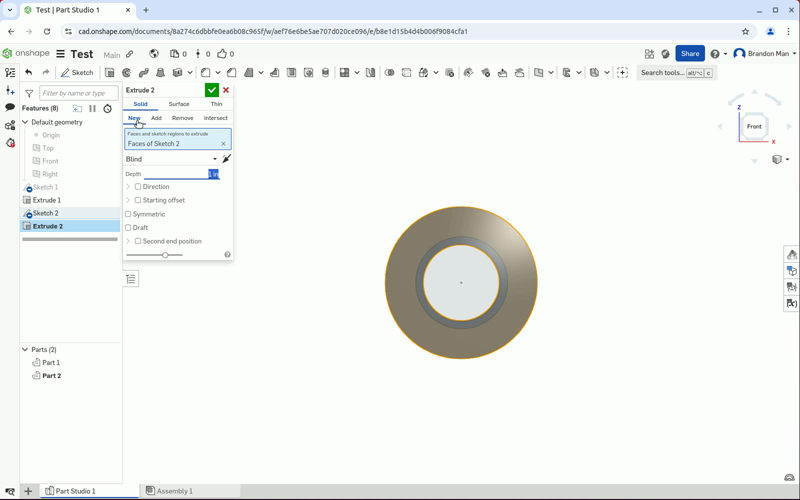
text(-1.444)
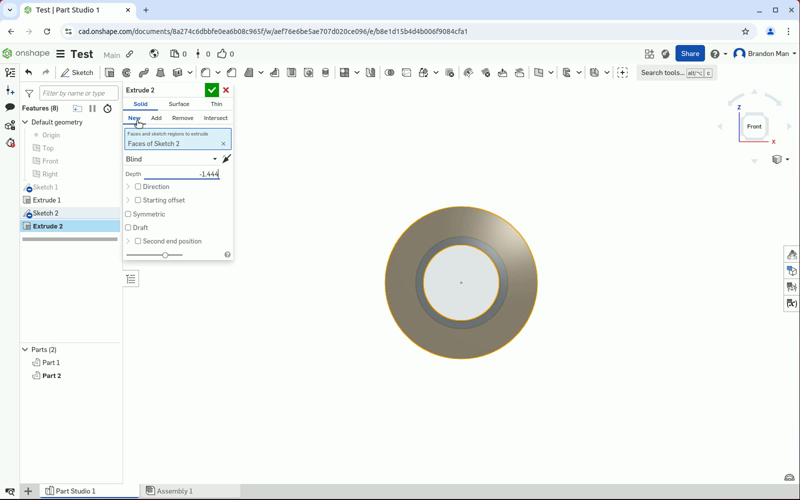
key(enter)
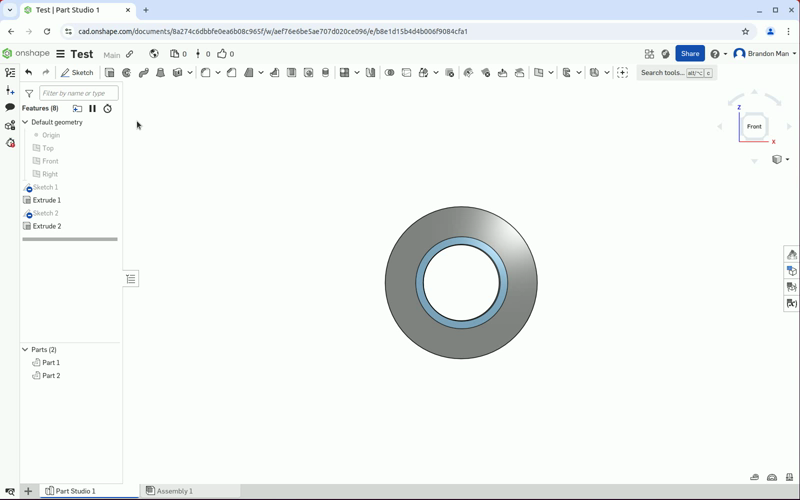
key(shift+h)
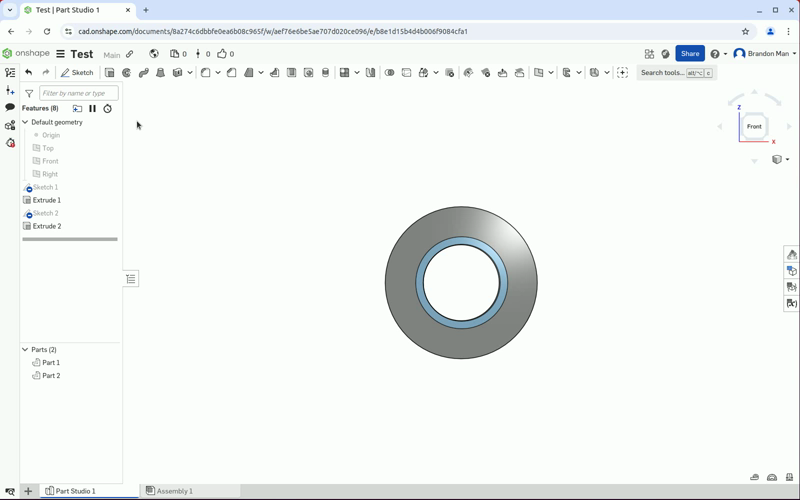
key(shift+h)
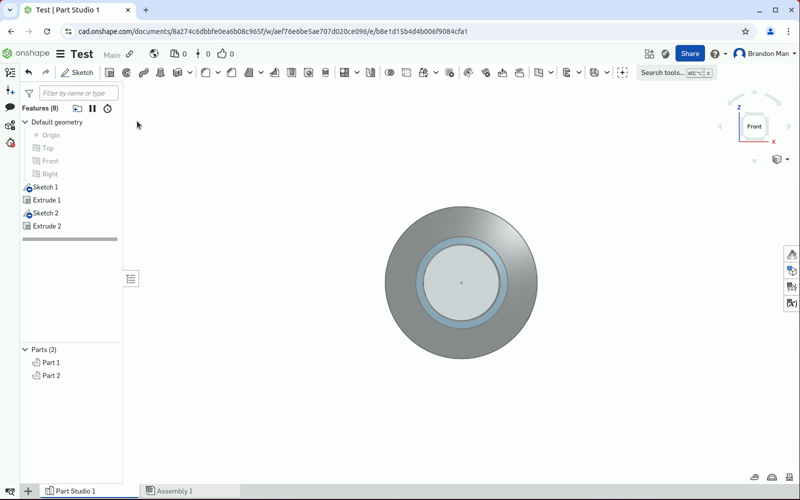
key(shift+7)
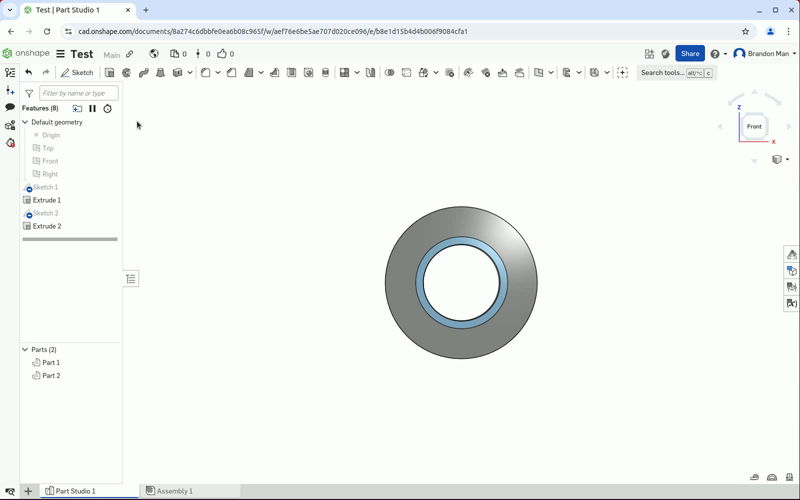
key(left, 2)
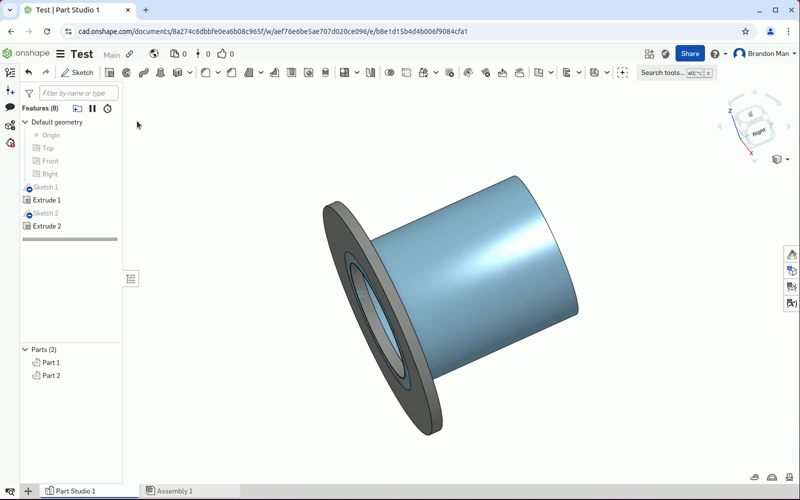
key(down, 2)
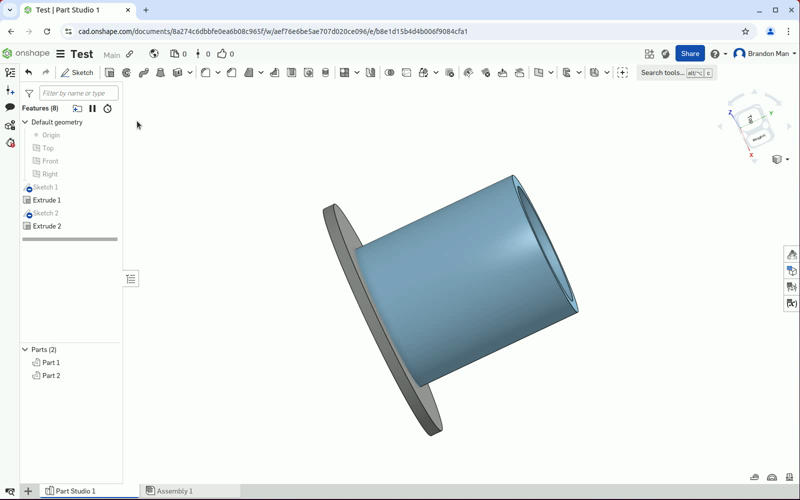
key(up, 2)
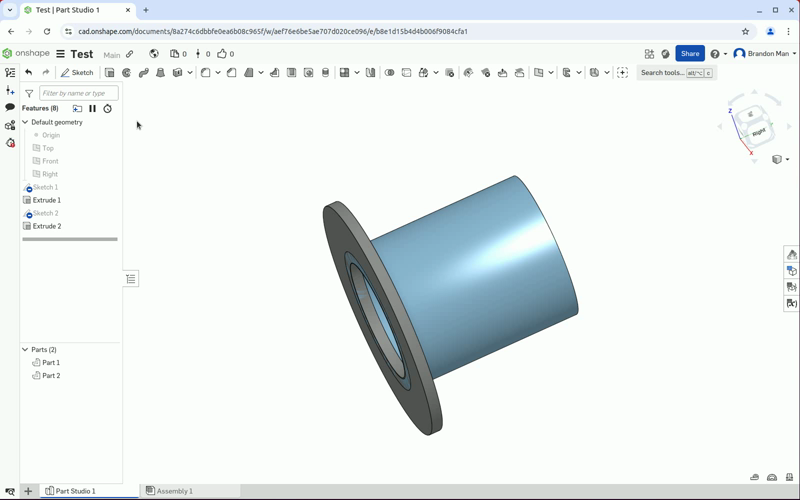
key(right, 2)
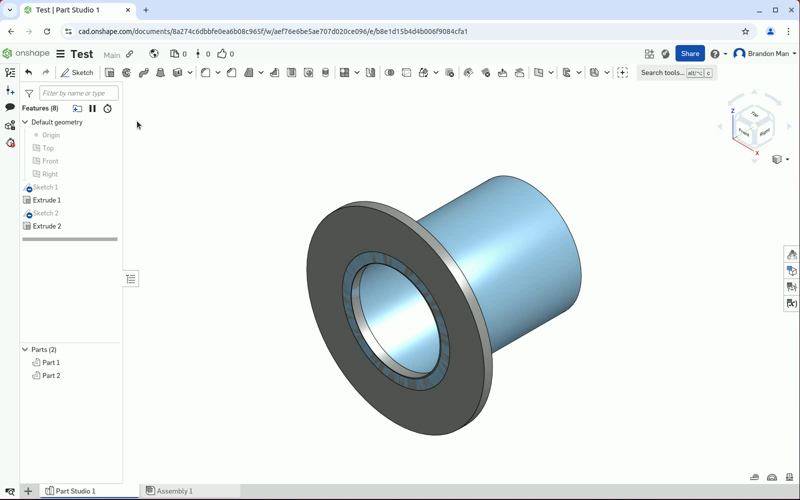
mouse_move(73, 189)
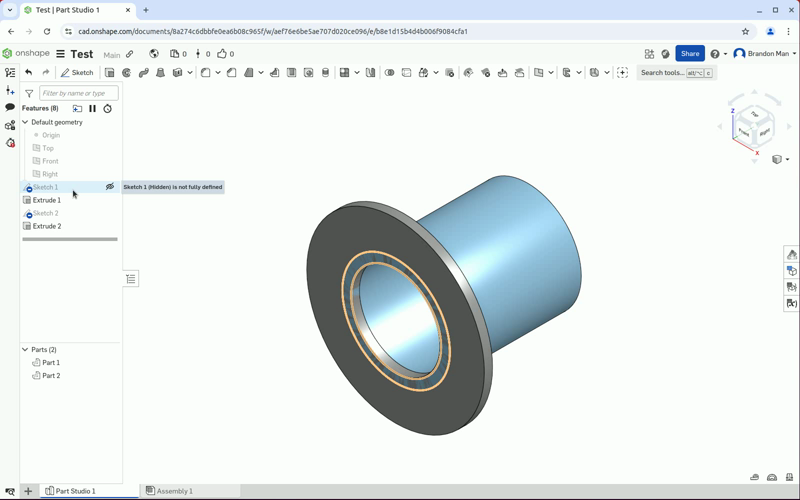
click(73, 189)